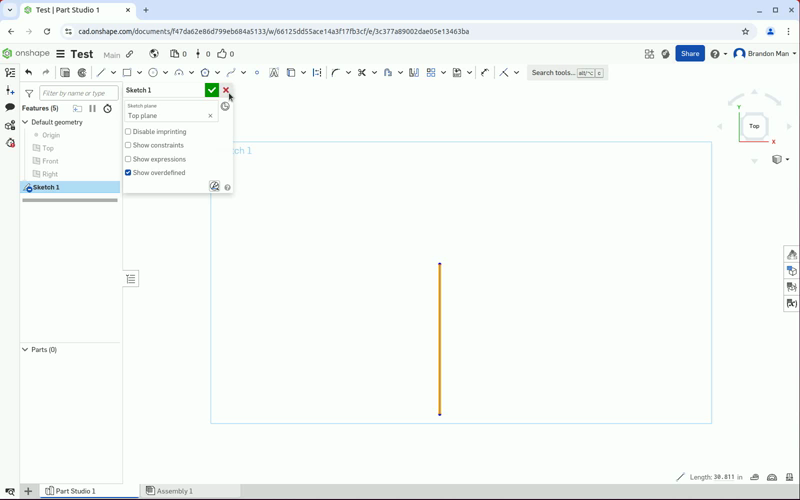
key(shift+h)
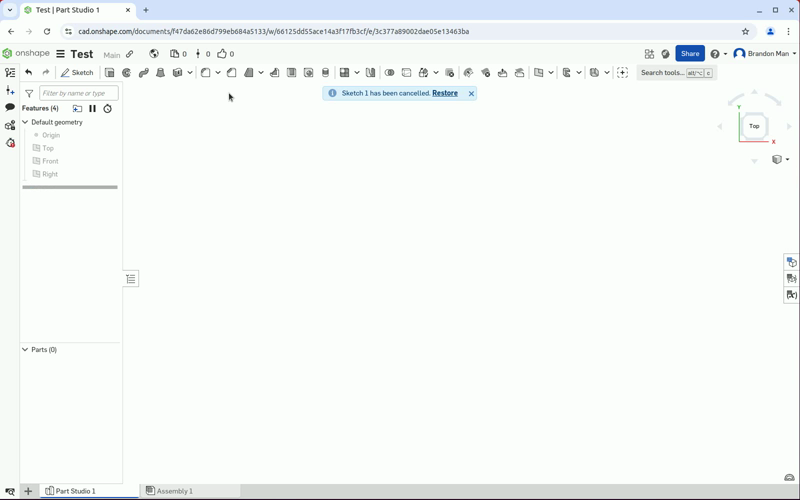
mouse_move(73, 352)
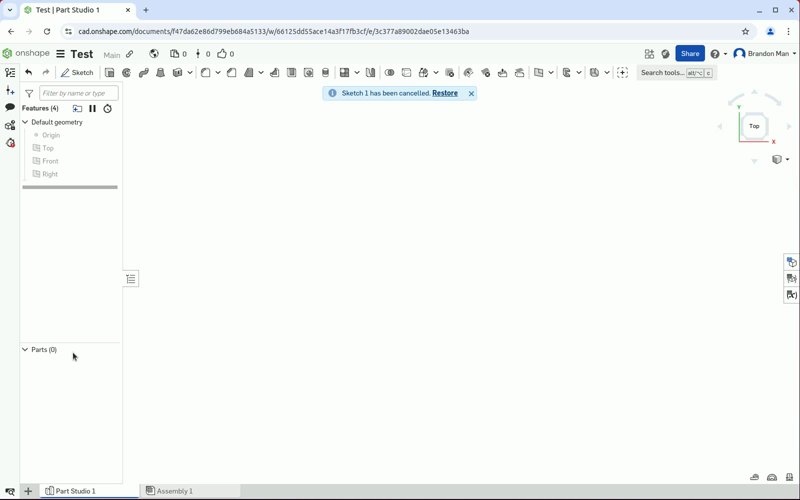
key(y)
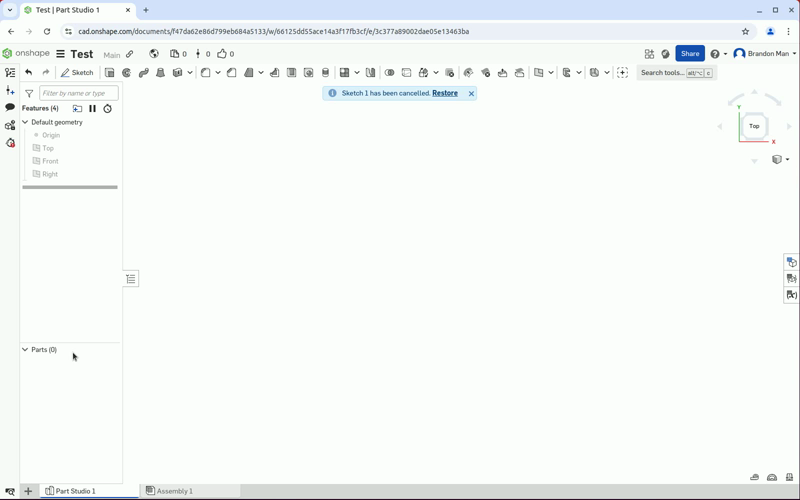
key(shift+p)
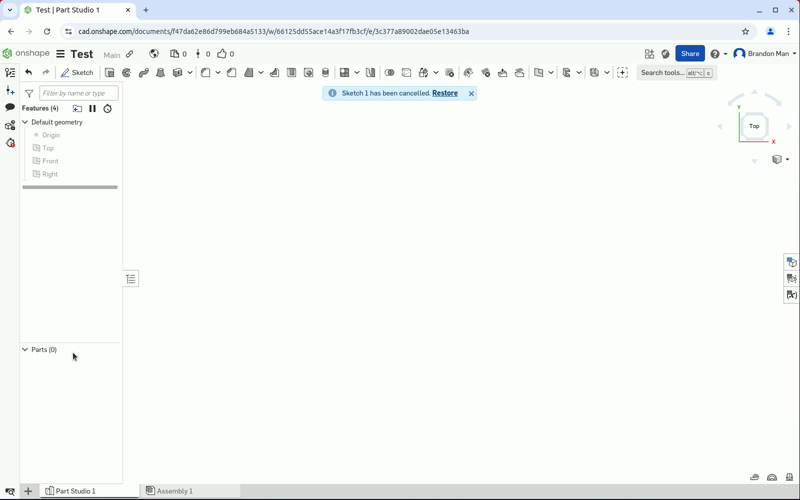
key(space)
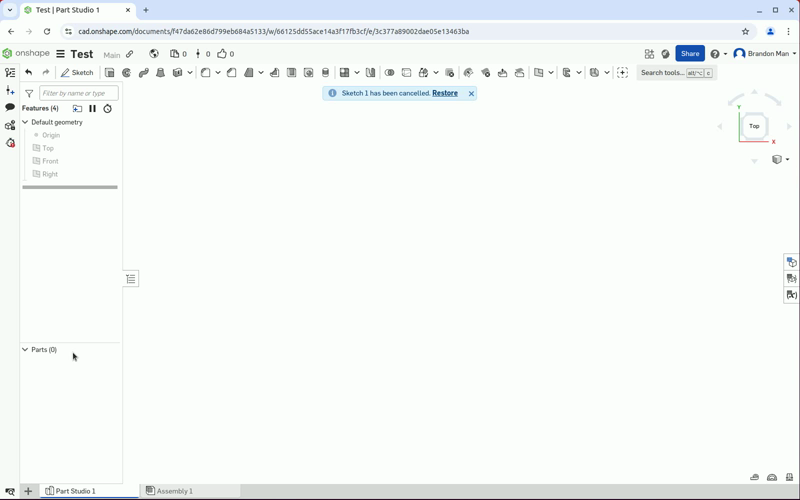
key_down(shift)
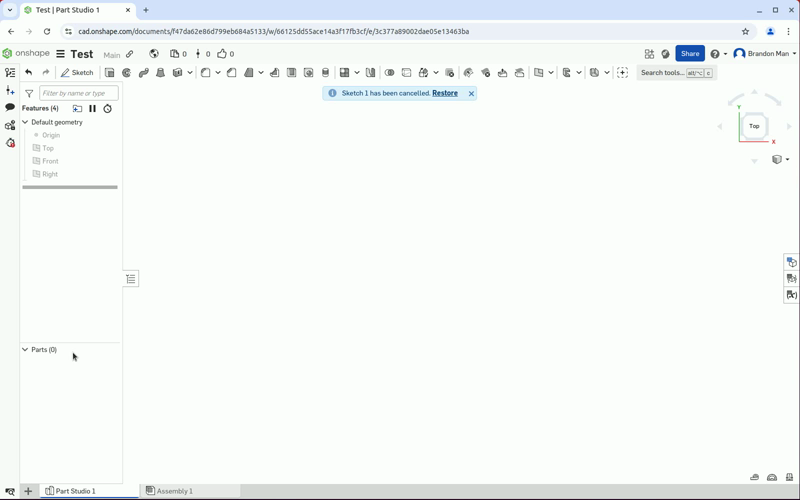
key(up)
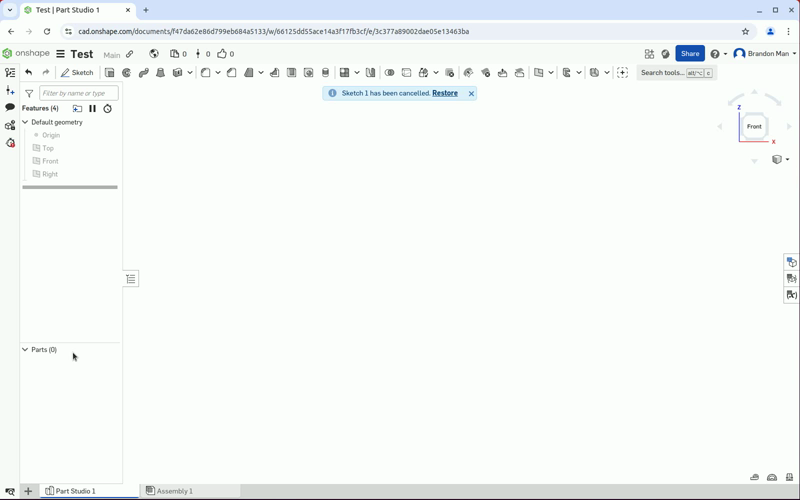
key_up(shift)
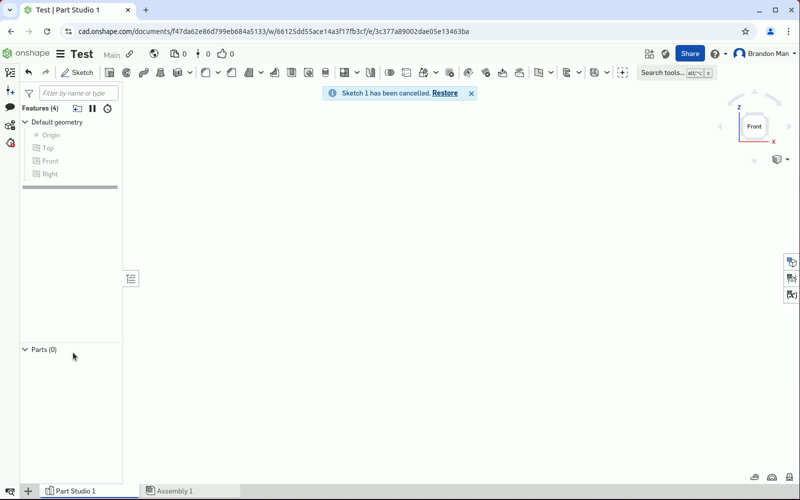
mouse_move(73, 352)
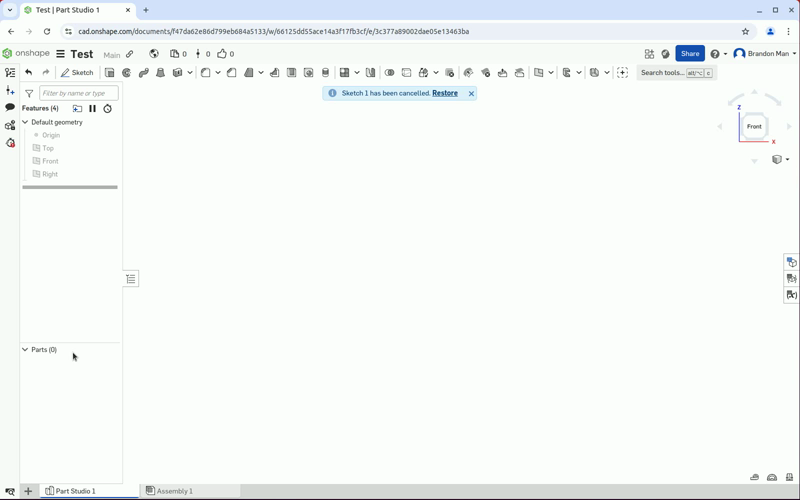
key(shift+y)
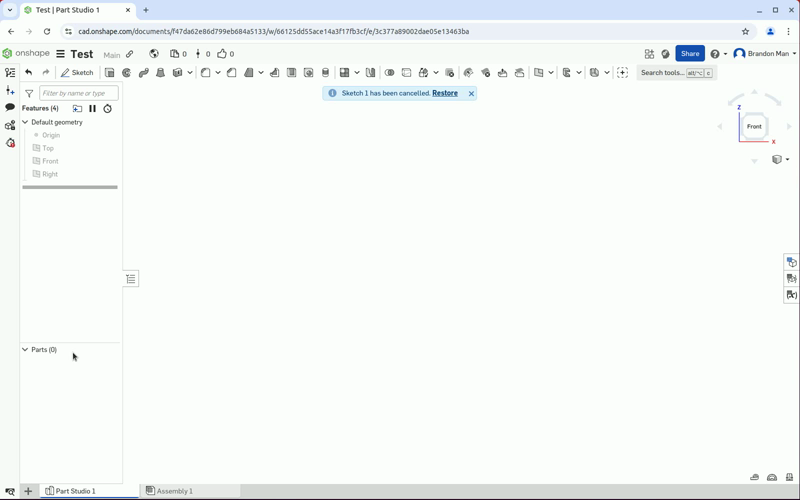
key(shift+s)
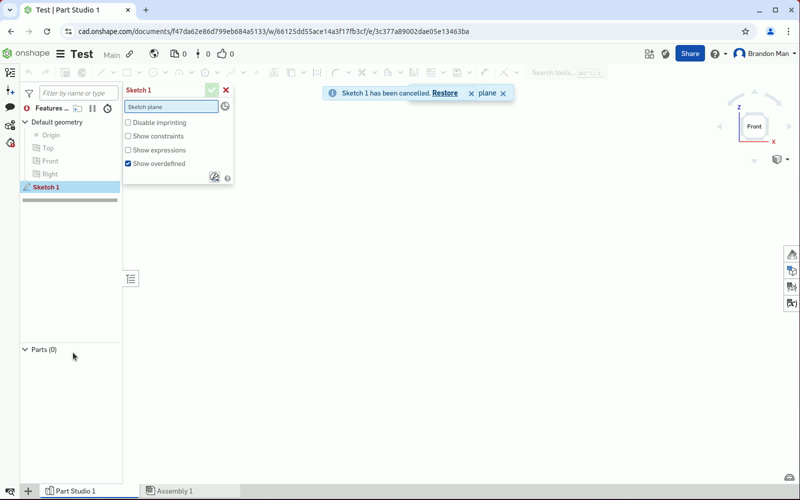
mouse_move(73, 163)
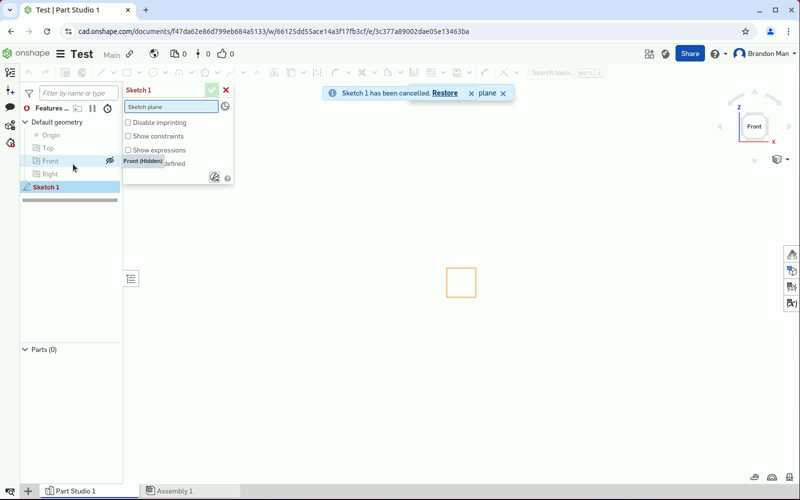
click(73, 163)
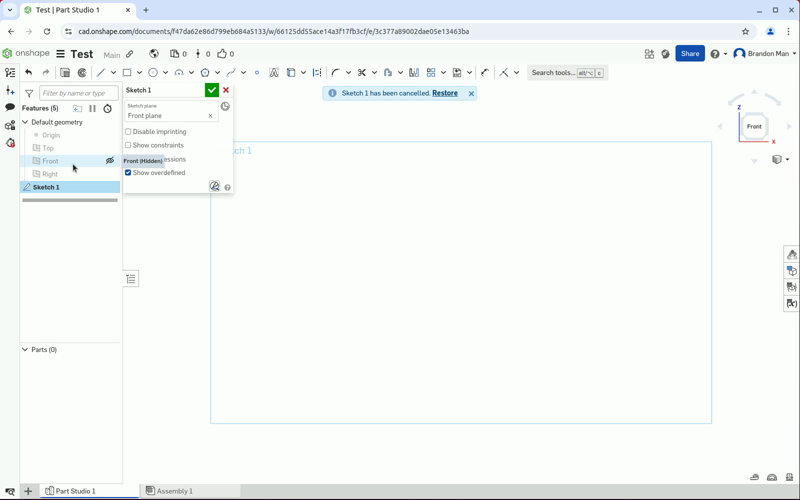
mouse_move(73, 352)
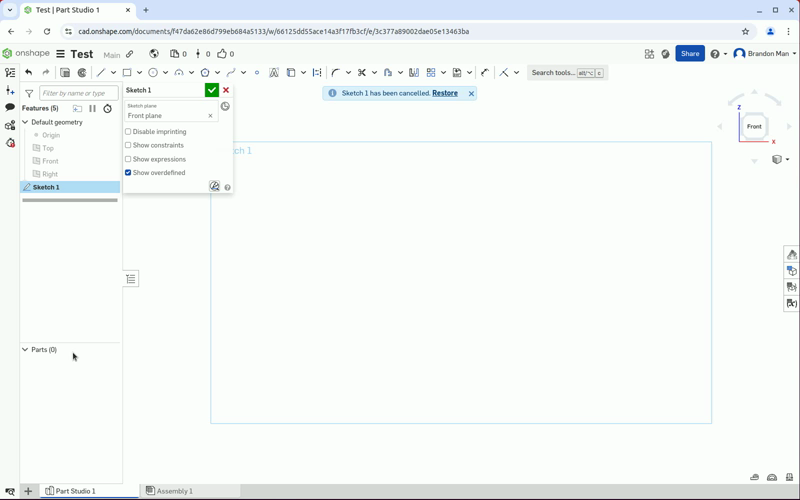
key(y)
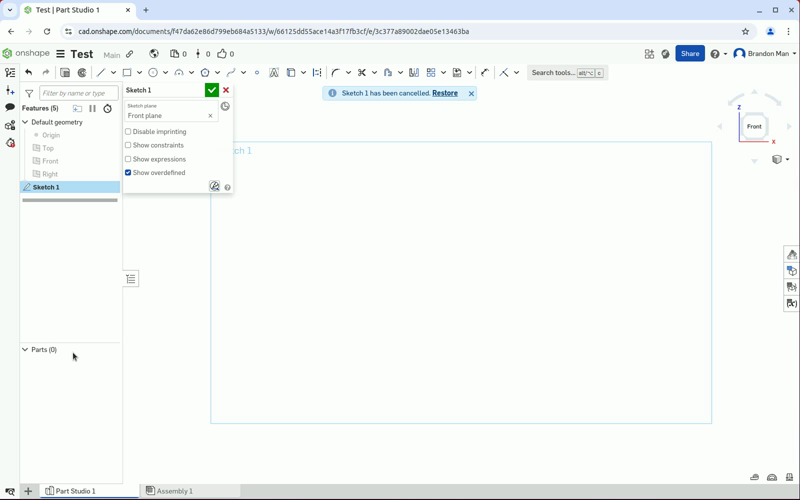
key(c)
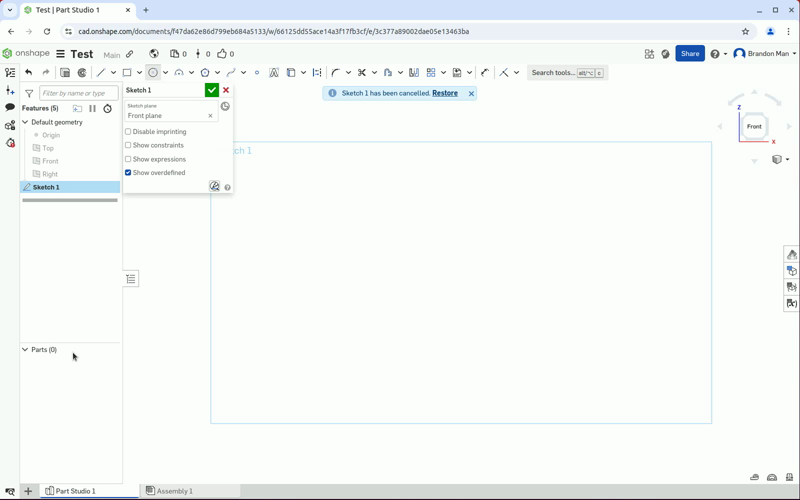
key_down(shift)
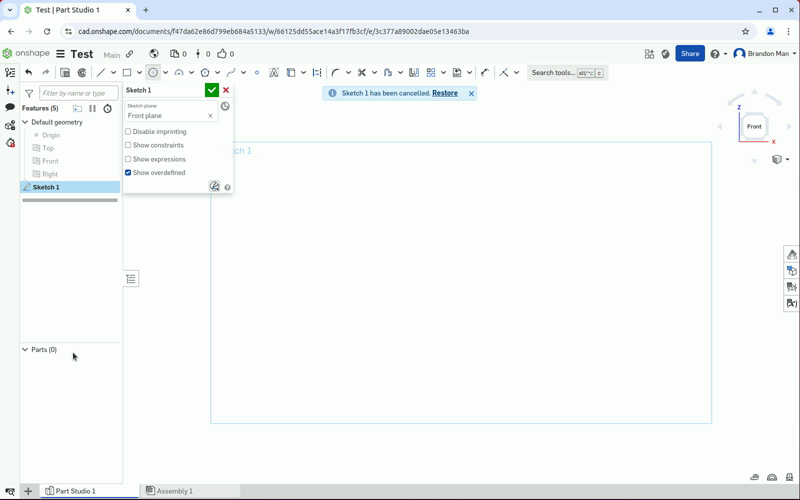
mouse_move(460, 282)
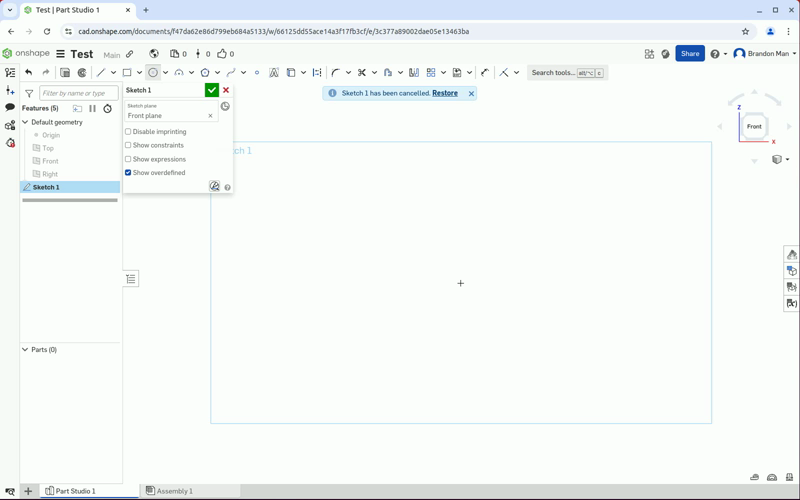
click(460, 282)
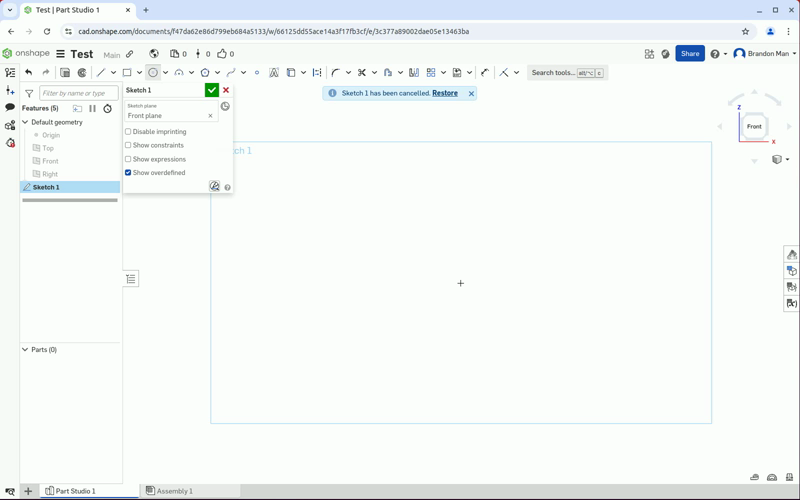
key_up(shift)
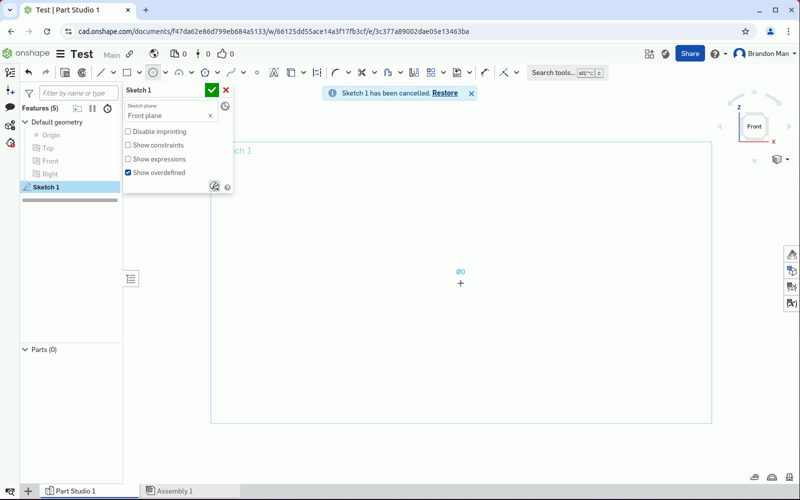
mouse_move(463, 282)
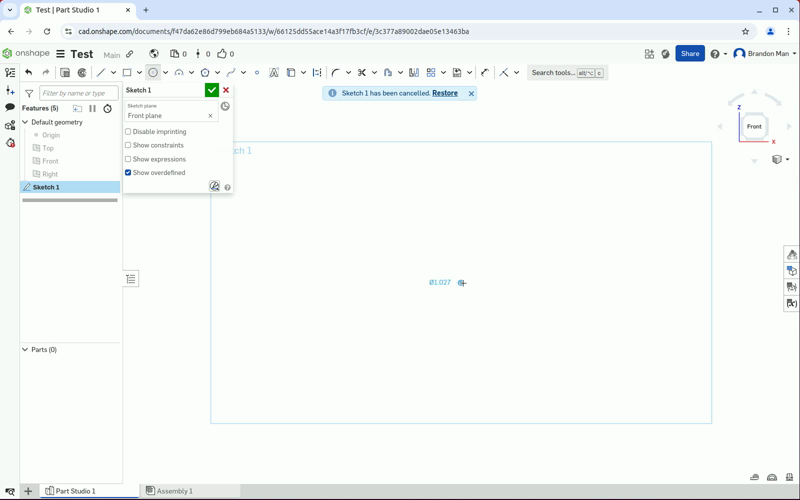
scroll(6)
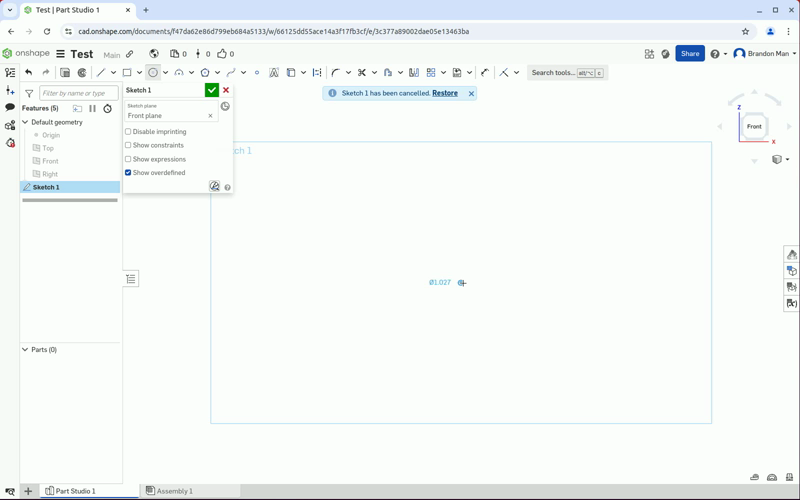
scroll(6)
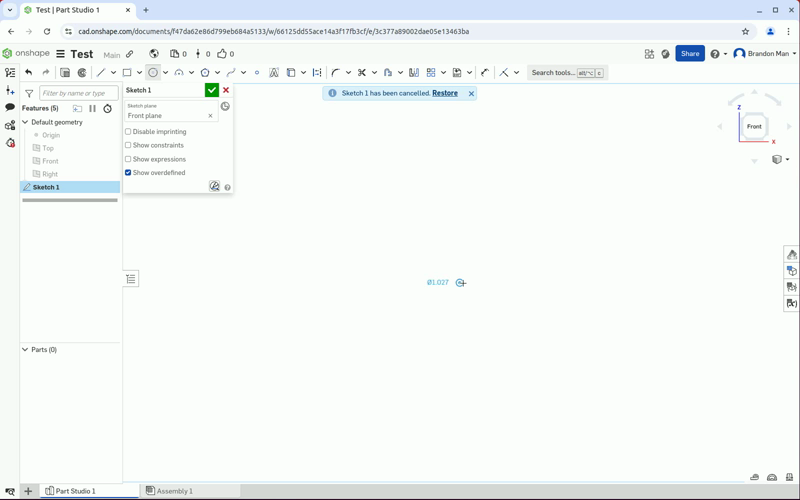
scroll(6)
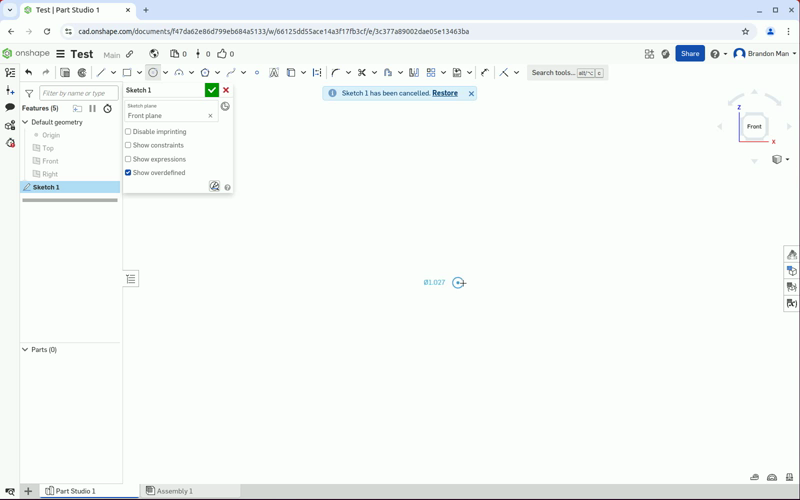
scroll(6)
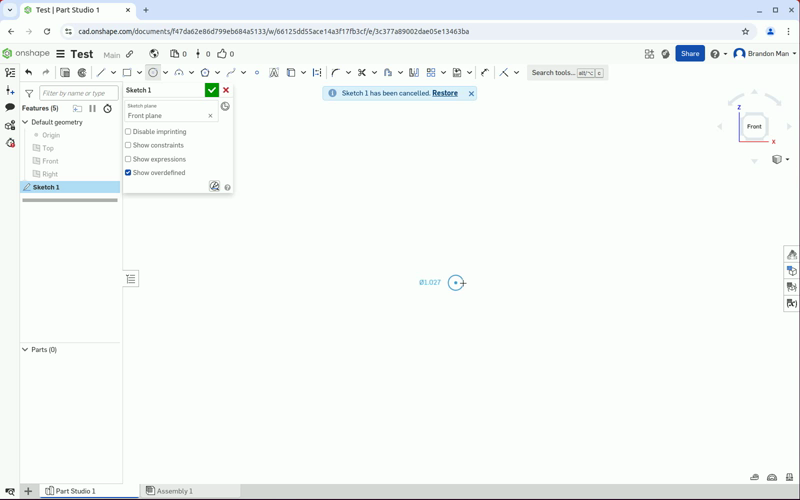
scroll(6)
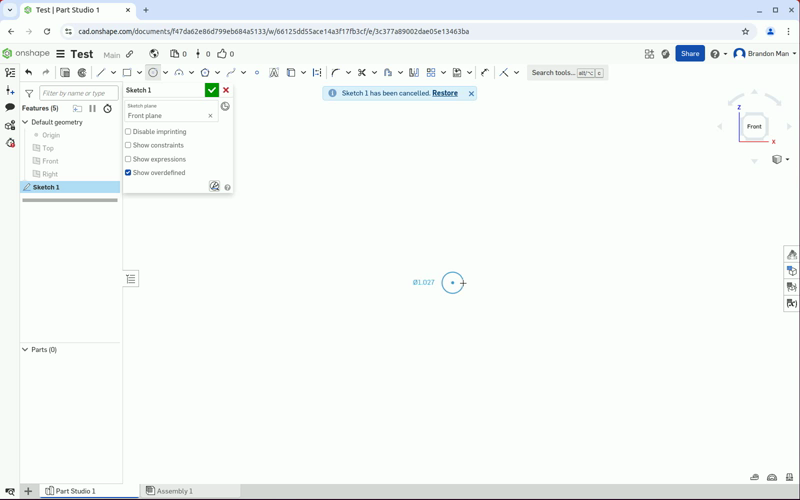
scroll(6)
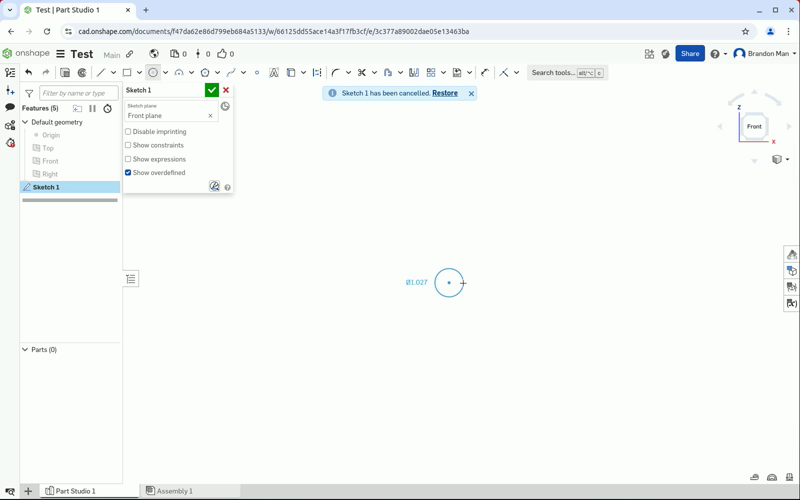
scroll(6)
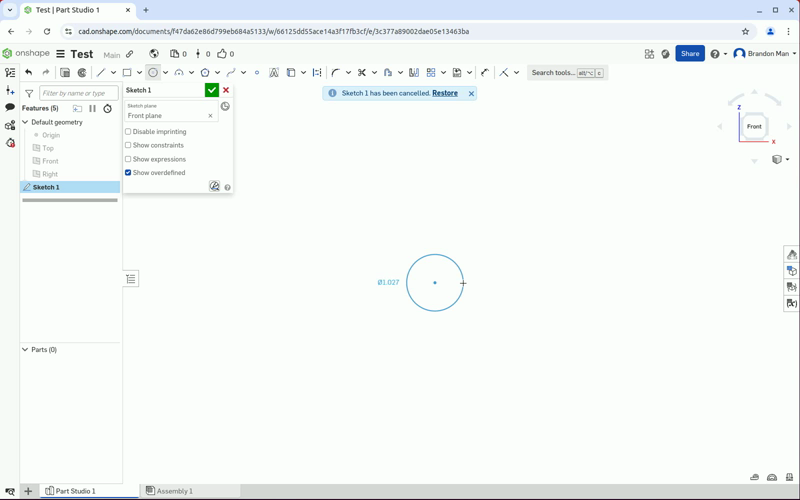
click(463, 282)
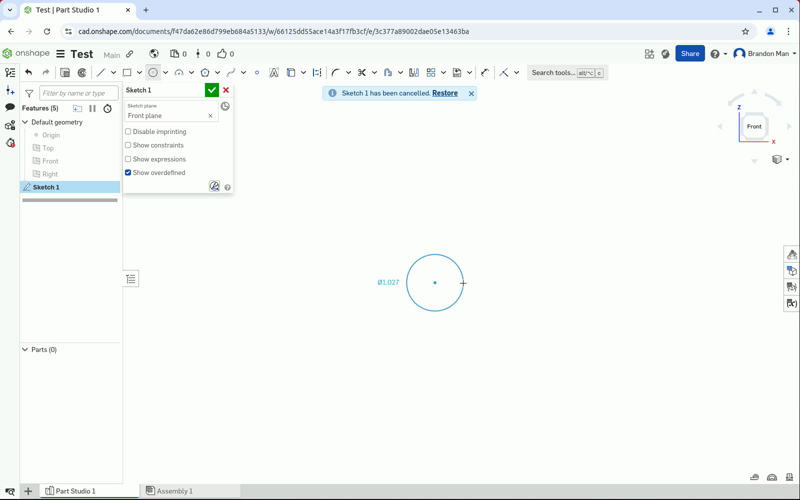
scroll(-6)
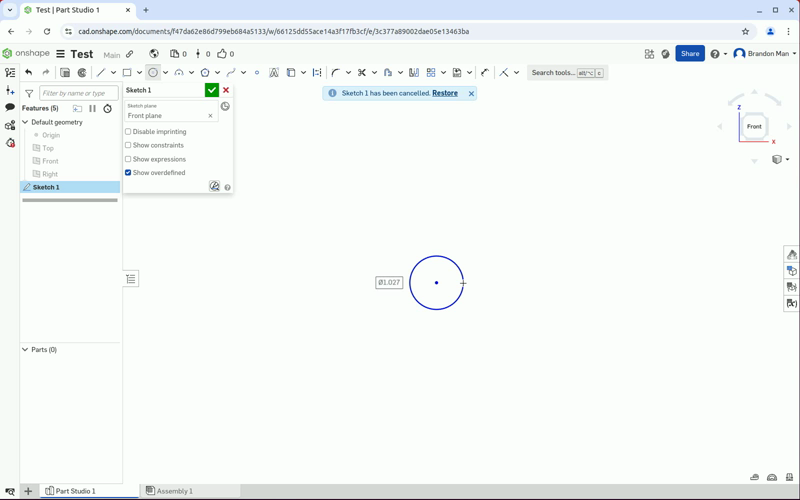
scroll(-6)
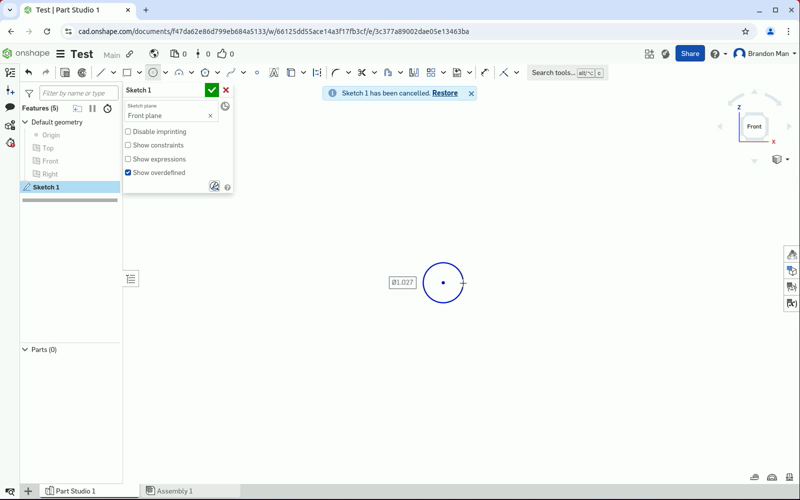
scroll(-6)
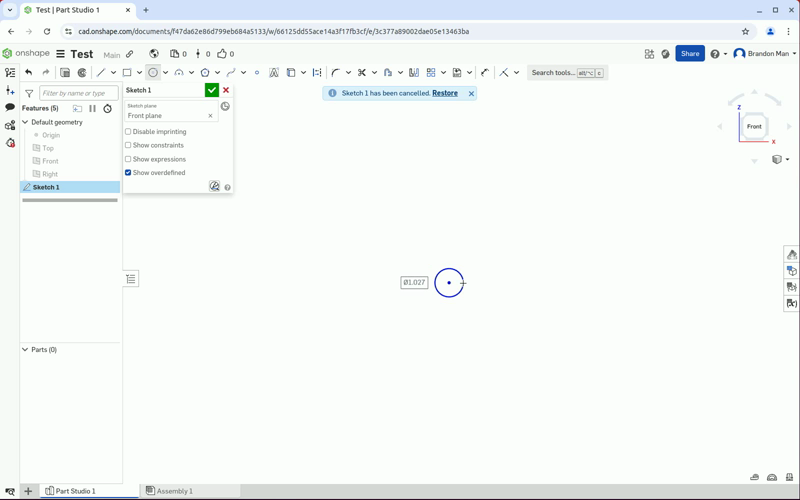
scroll(-6)
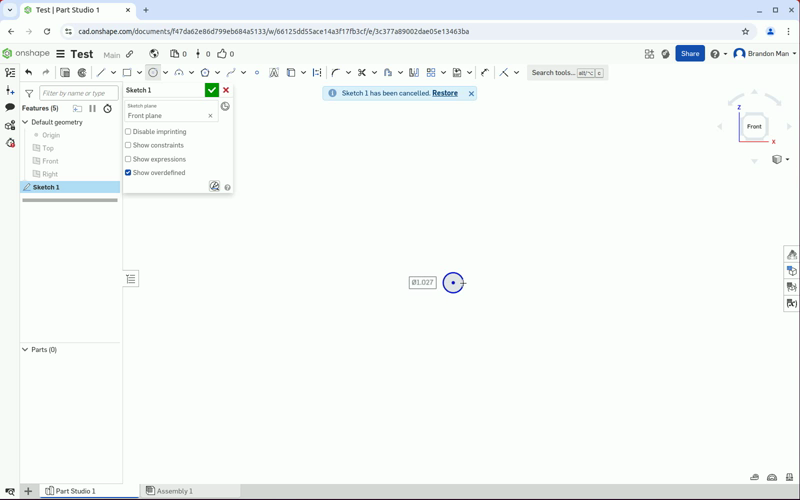
scroll(-6)
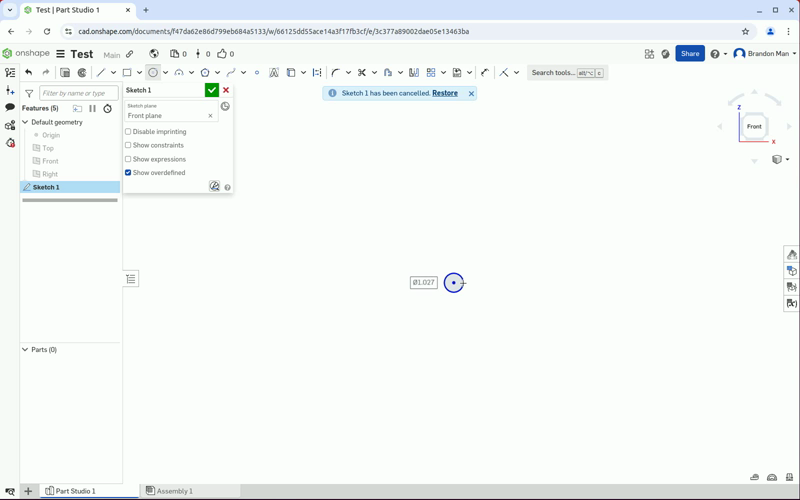
scroll(-6)
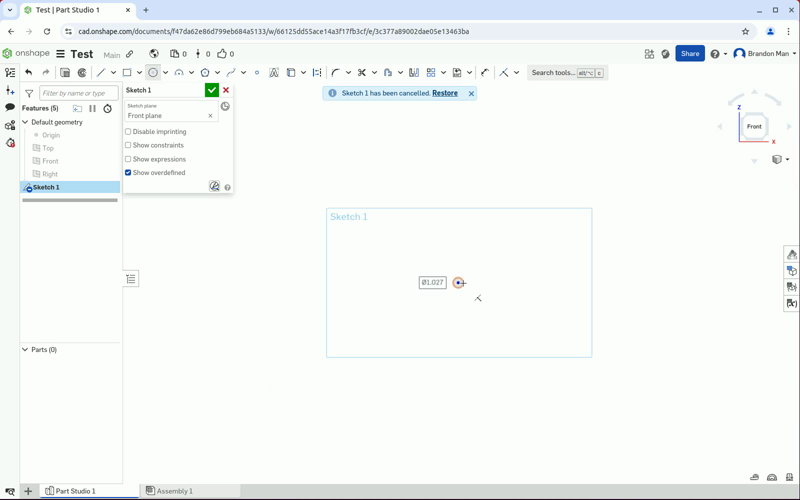
scroll(-6)
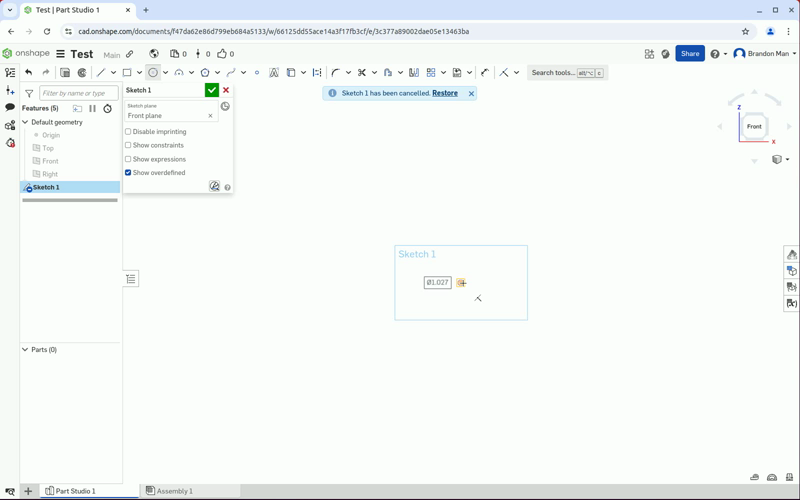
key(esc)
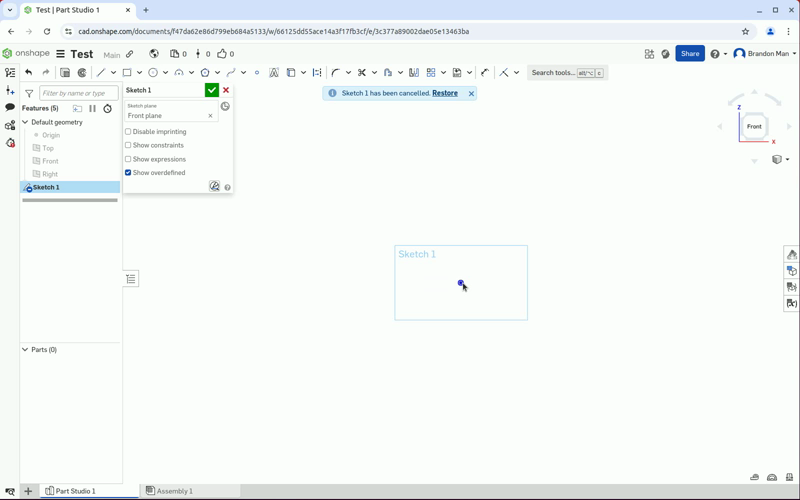
mouse_move(460, 281)
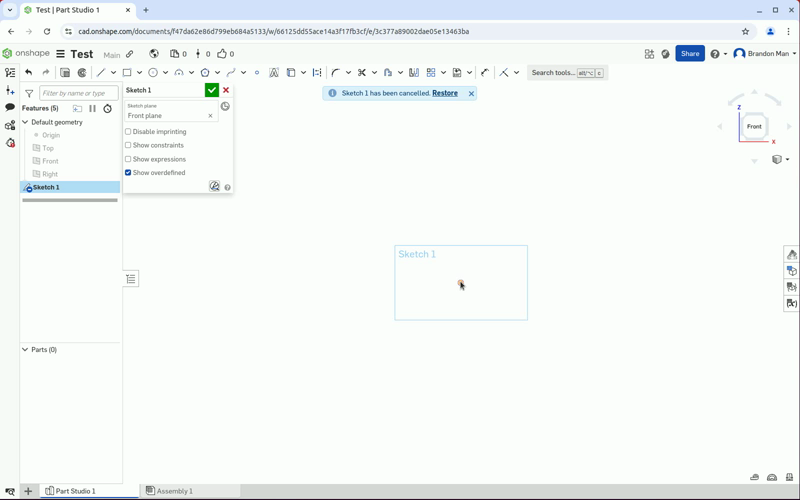
scroll(6)
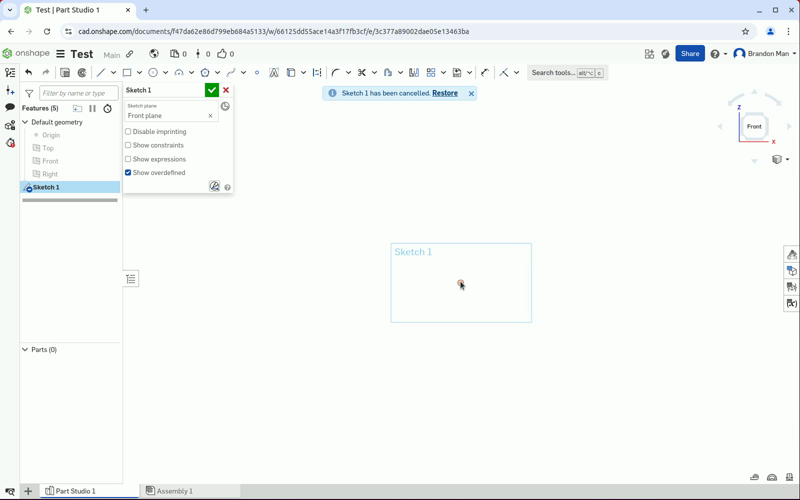
scroll(6)
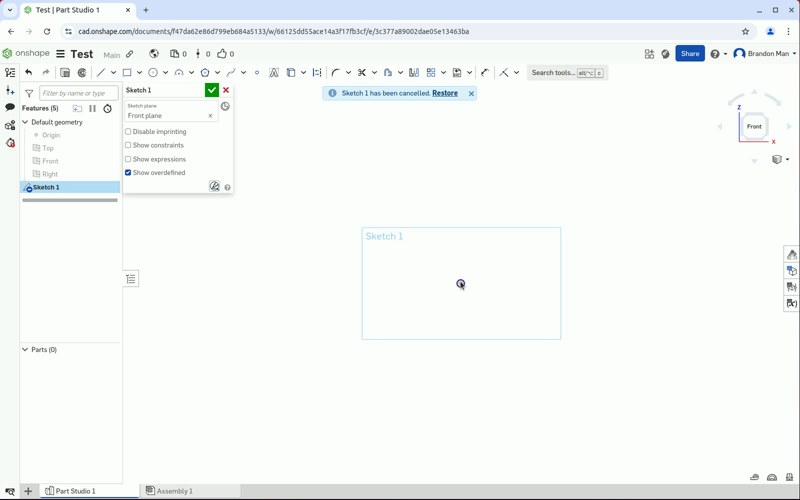
scroll(6)
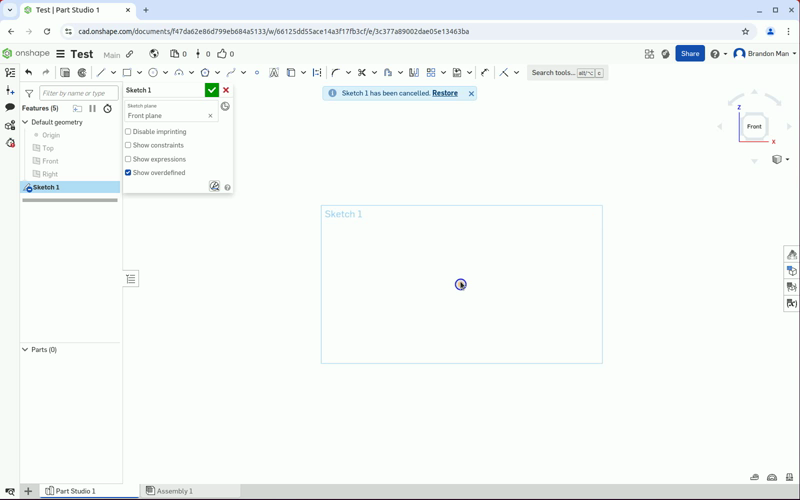
scroll(6)
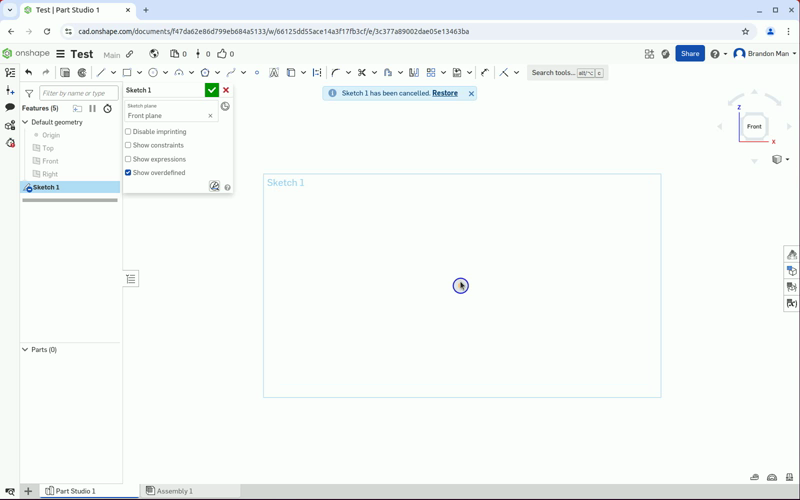
scroll(6)
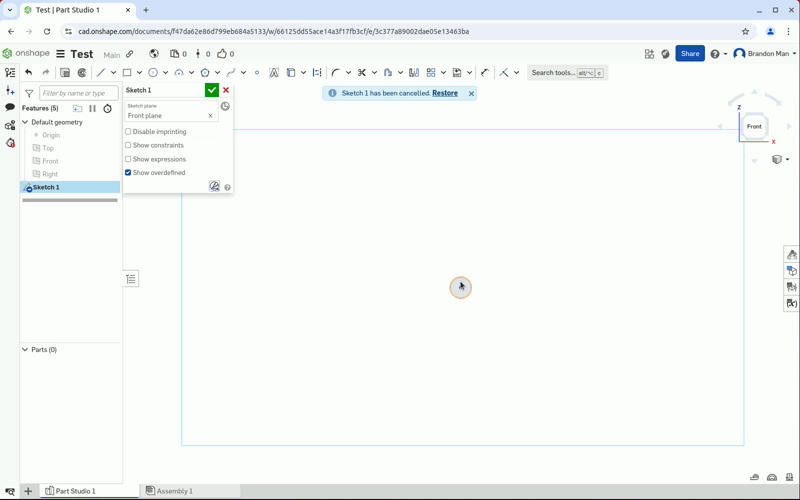
scroll(6)
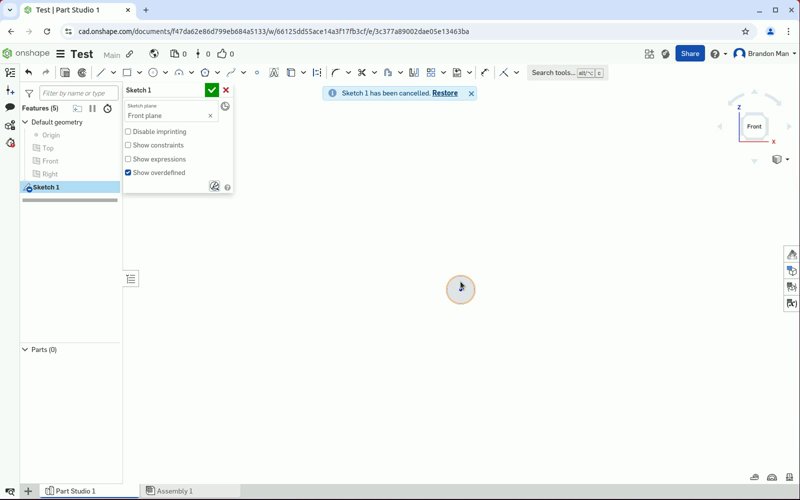
scroll(6)
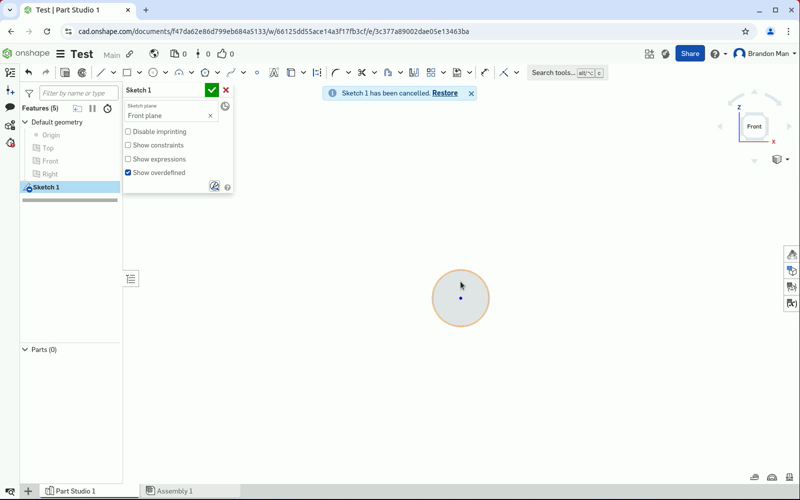
click(460, 281)
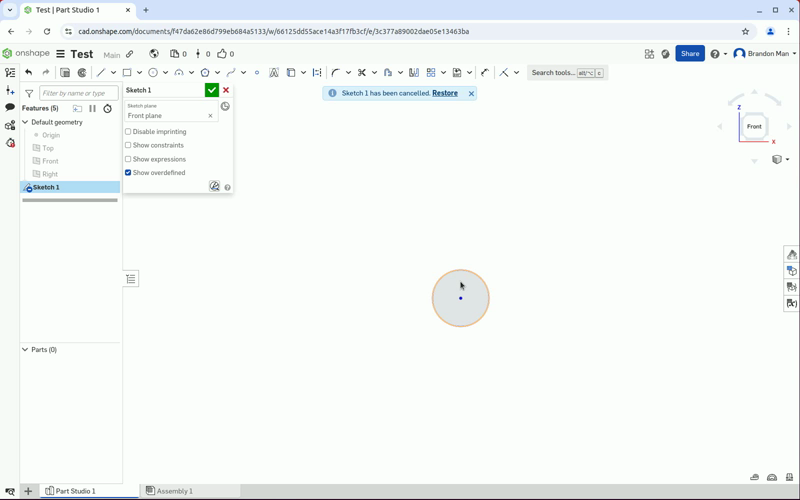
scroll(-6)
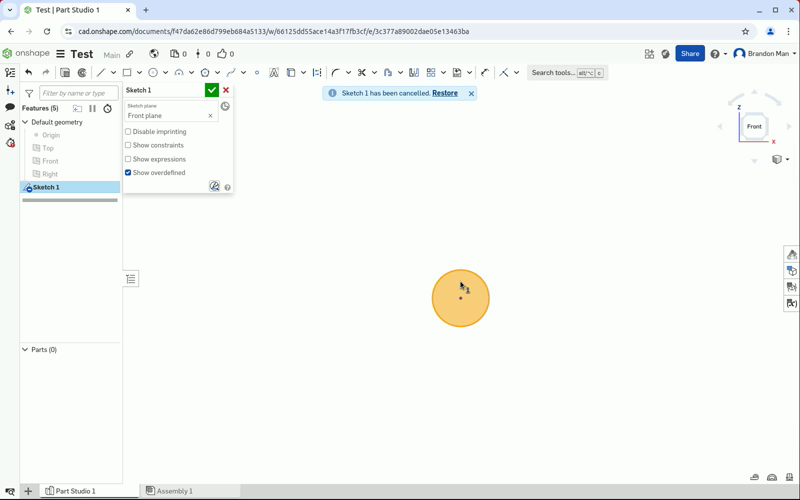
scroll(-6)
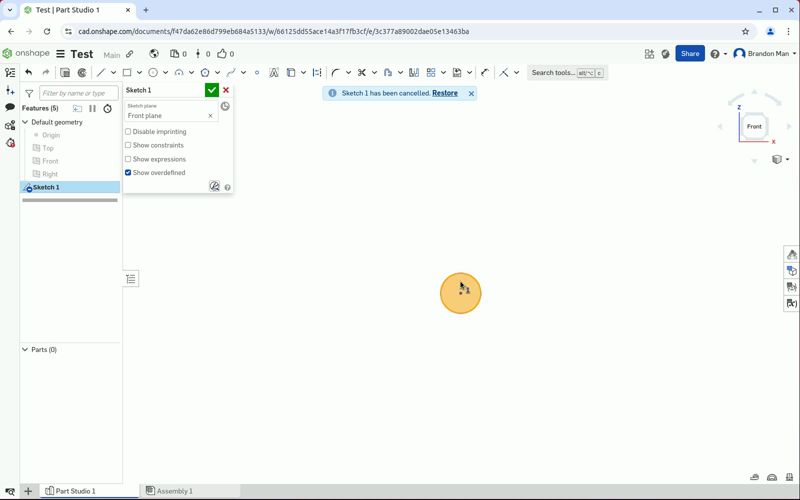
scroll(-6)
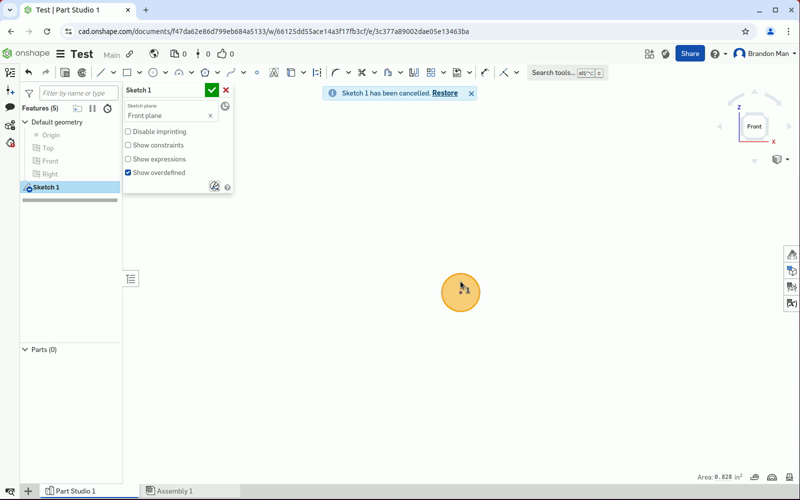
scroll(-6)
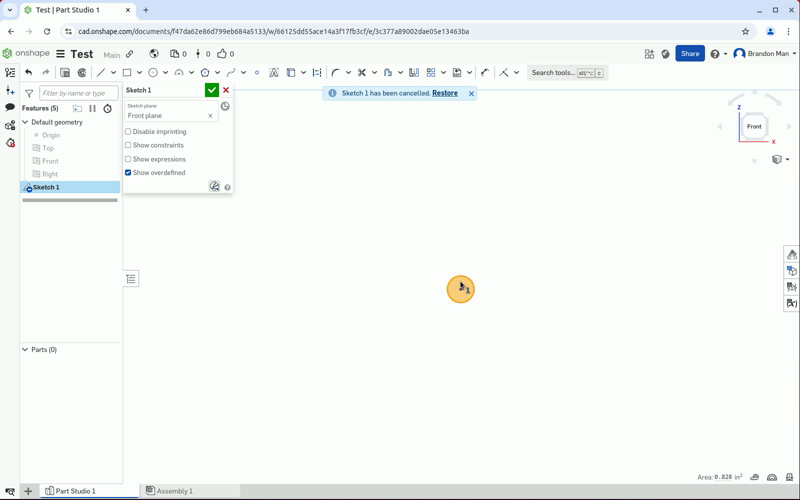
scroll(-6)
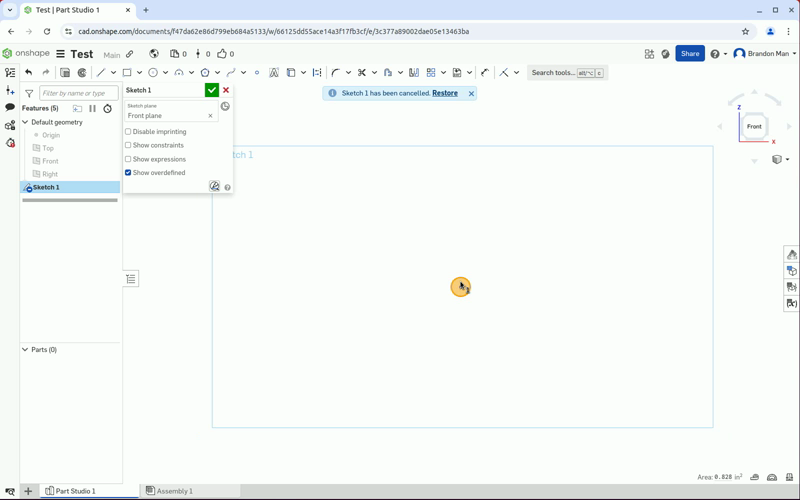
scroll(-6)
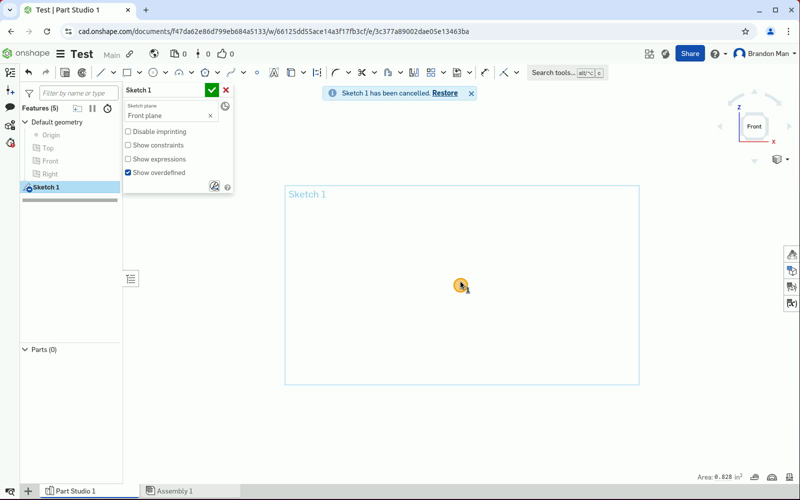
scroll(-6)
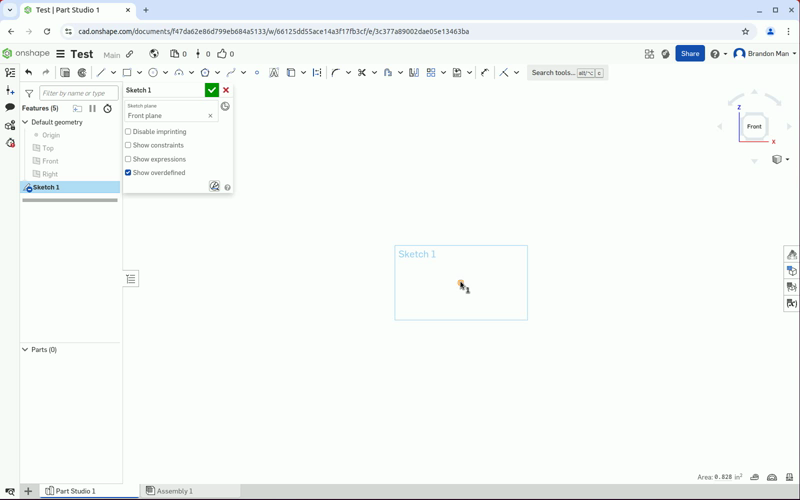
mouse_move(73, 352)
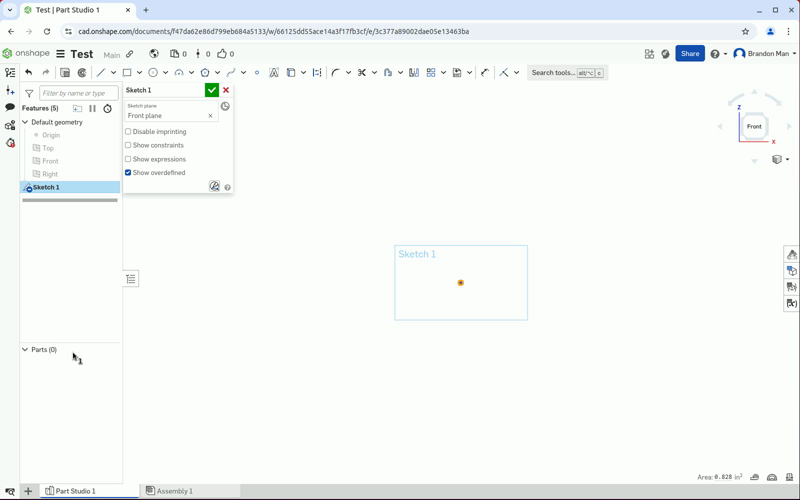
key(shift+y)
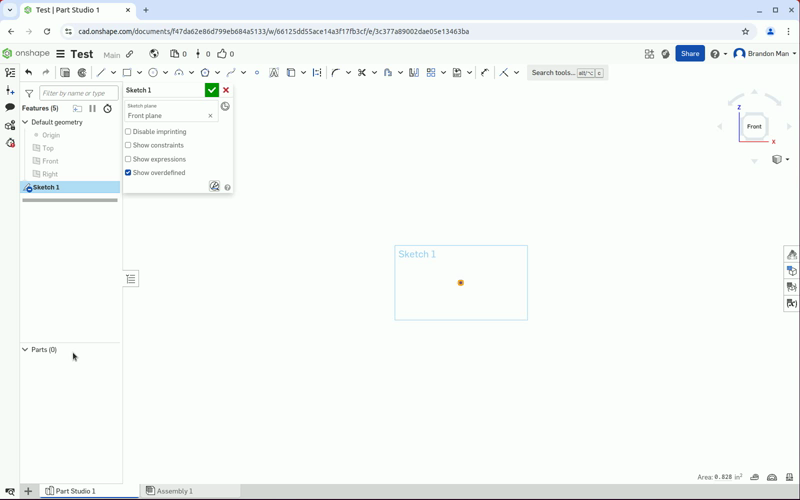
key(shift+e)
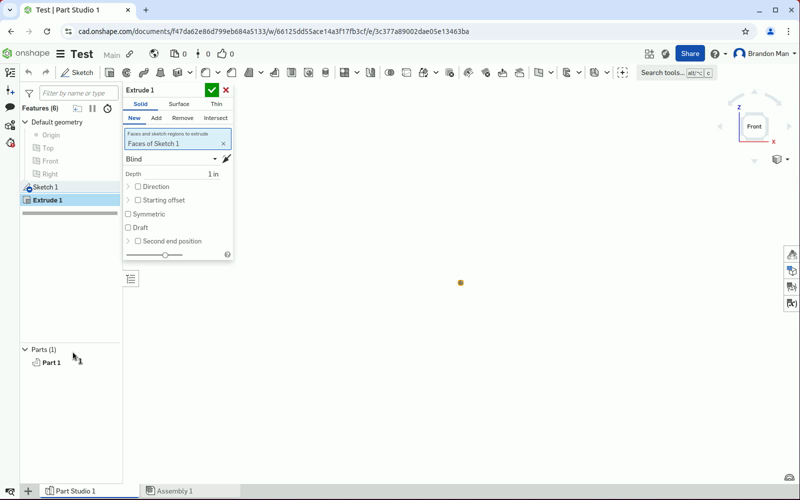
mouse_move(143, 106)
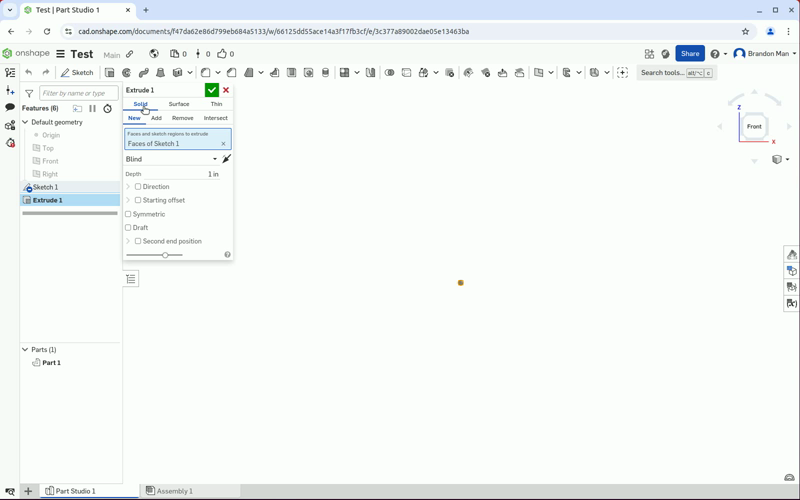
click(143, 106)
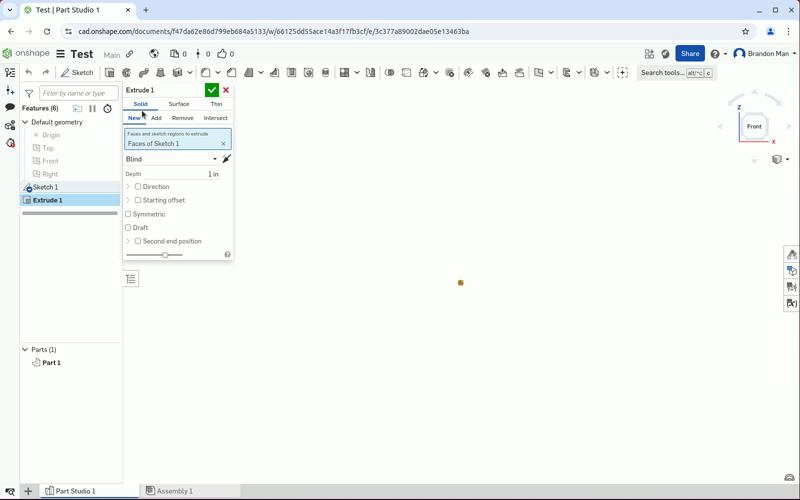
mouse_move(137, 120)
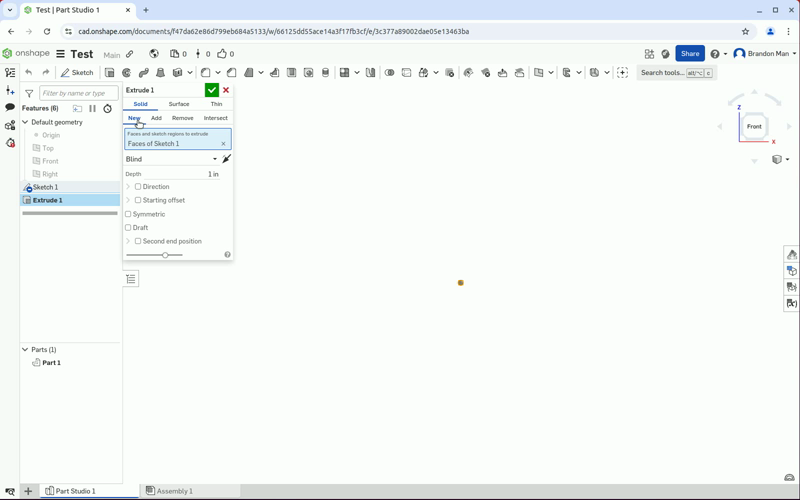
click(137, 120)
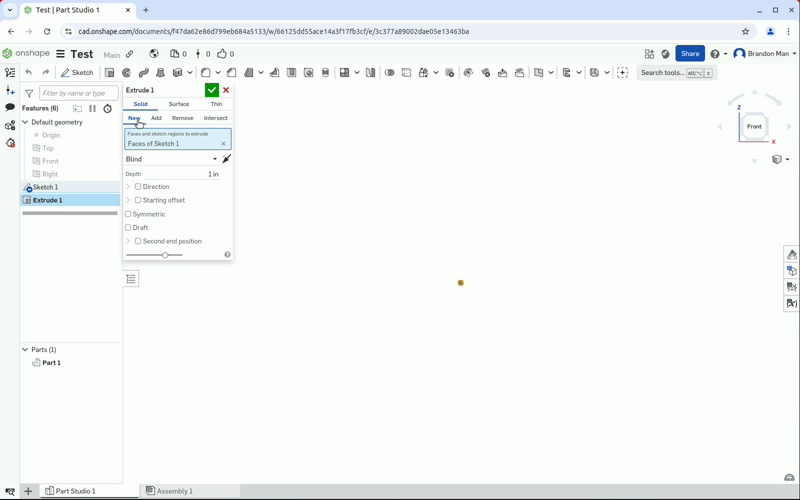
key(tab, 4)
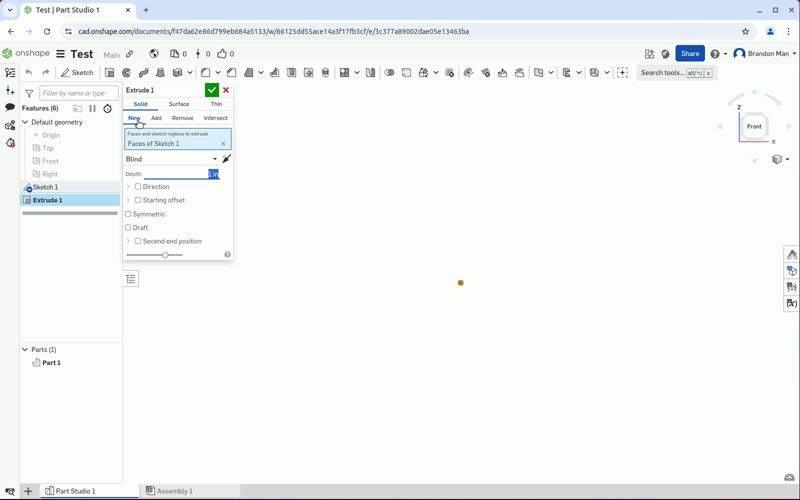
text(3.129)
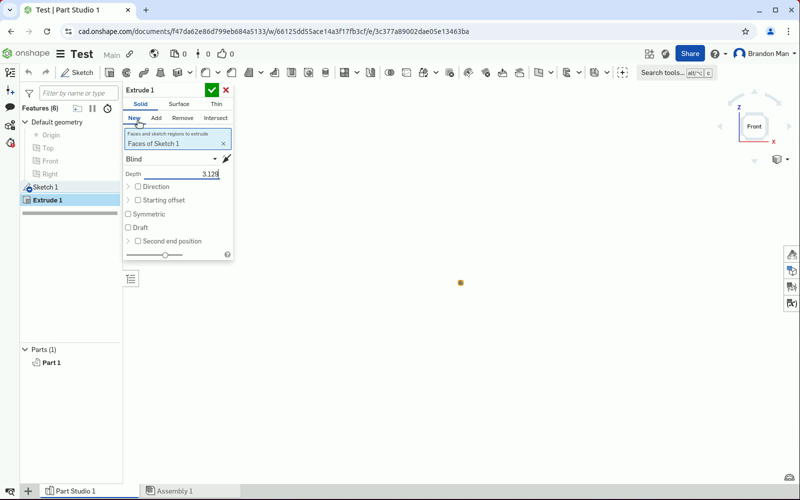
key(enter)
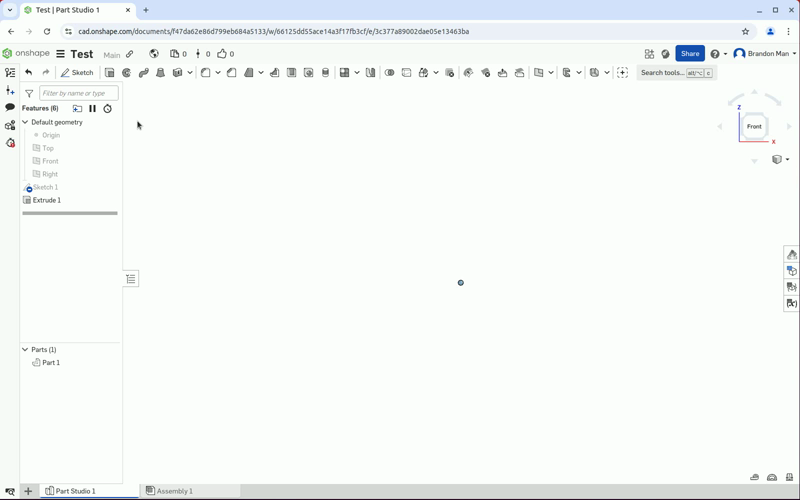
key(shift+h)
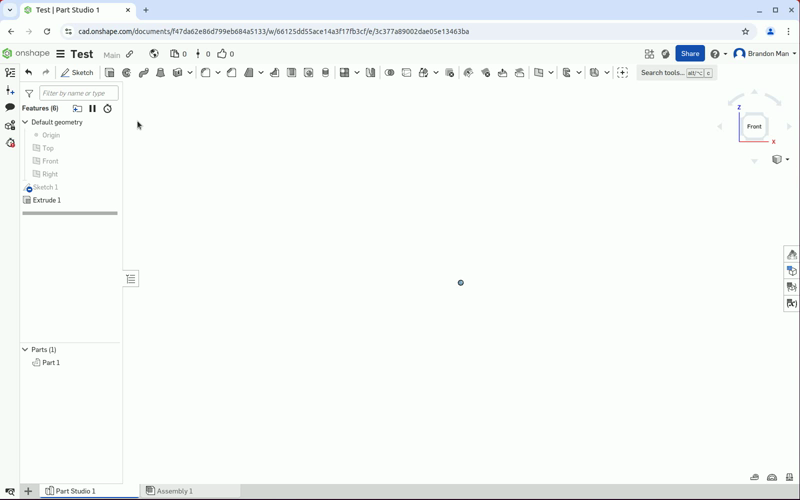
key(shift+h)
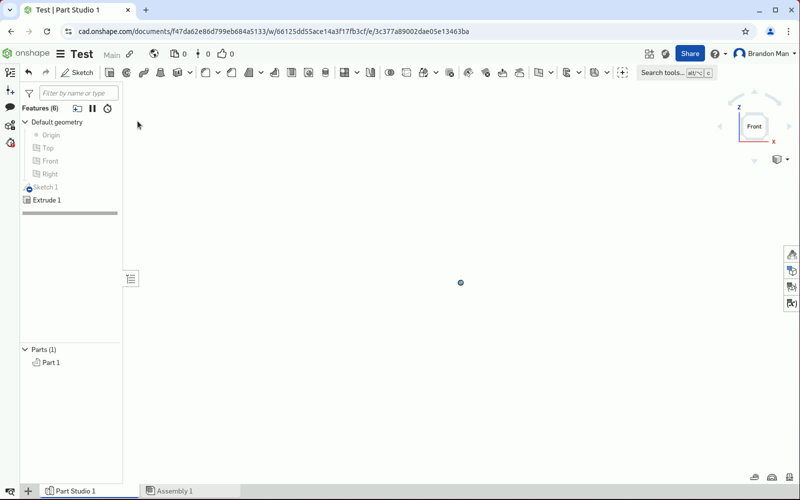
mouse_move(73, 189)
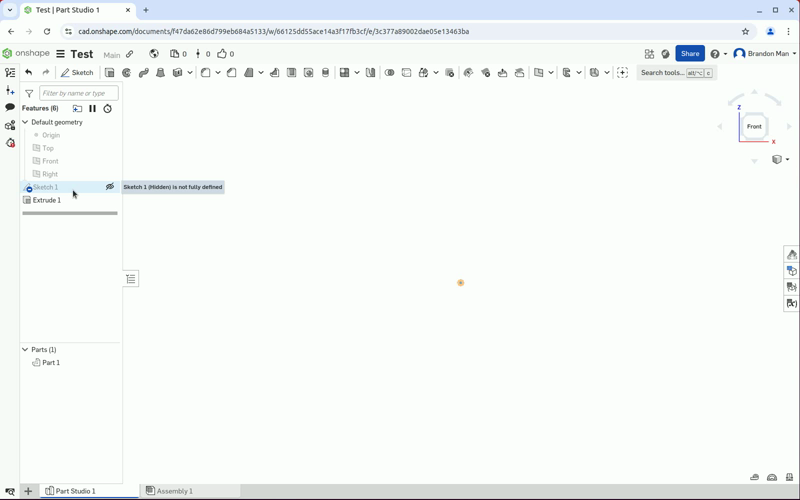
click(73, 189)
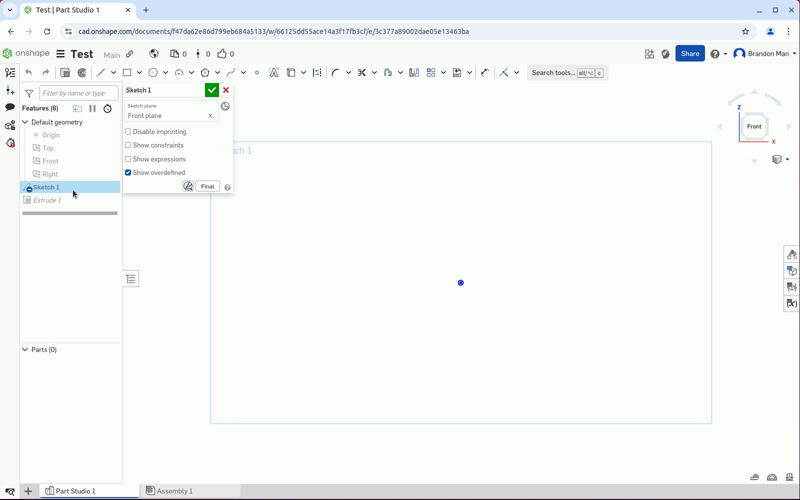
mouse_move(229, 92)
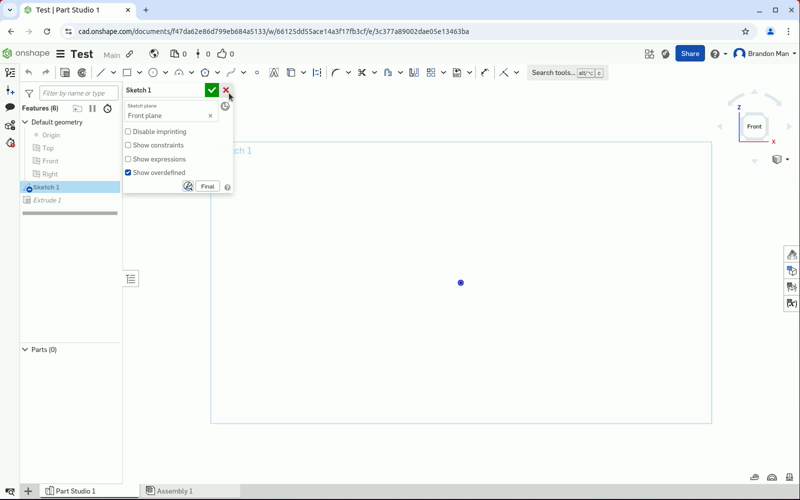
click(229, 92)
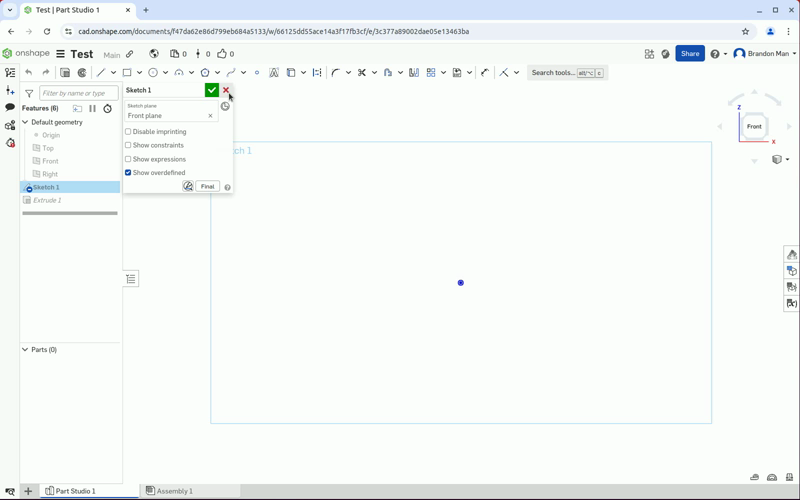
key(shift+s)
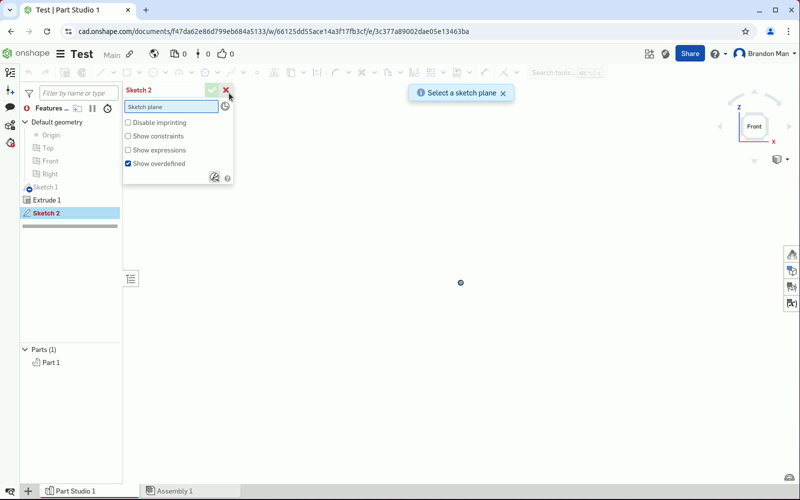
mouse_move(73, 163)
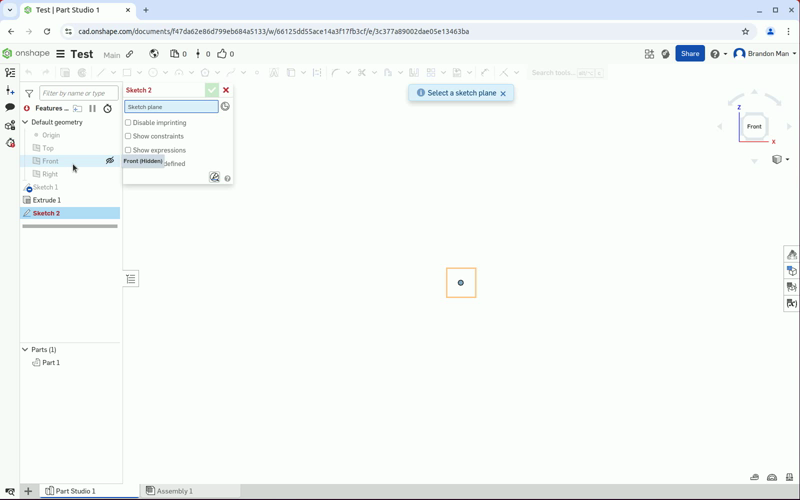
click(73, 163)
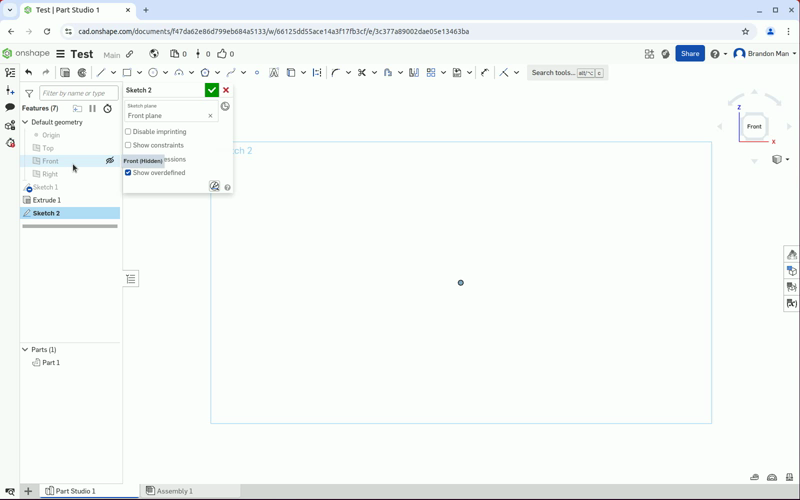
mouse_move(73, 352)
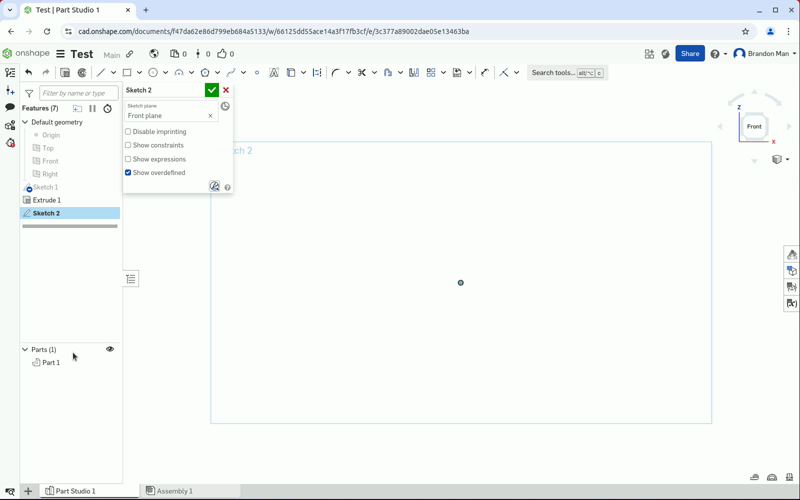
key(y)
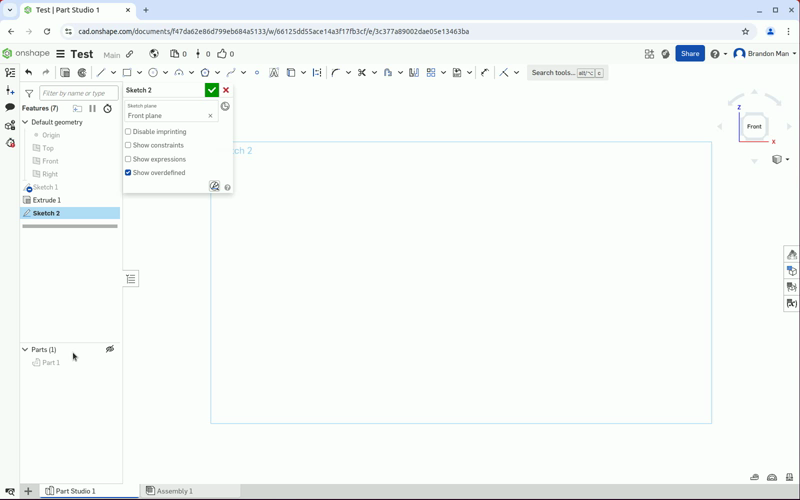
key(l)
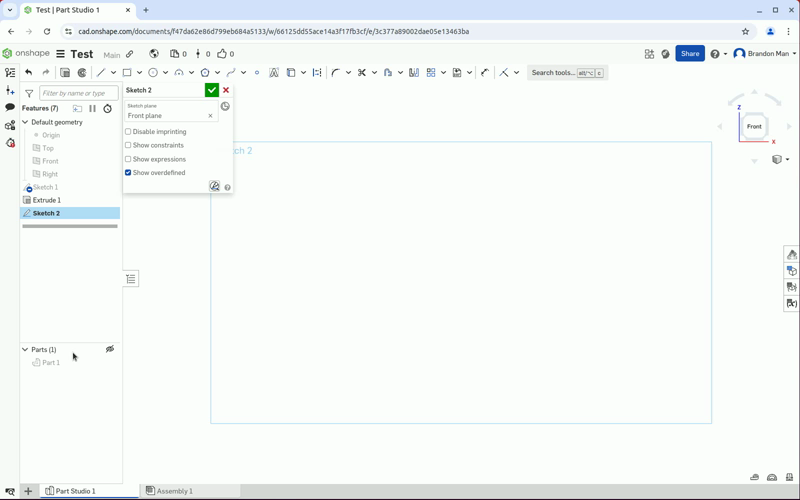
key_down(shift)
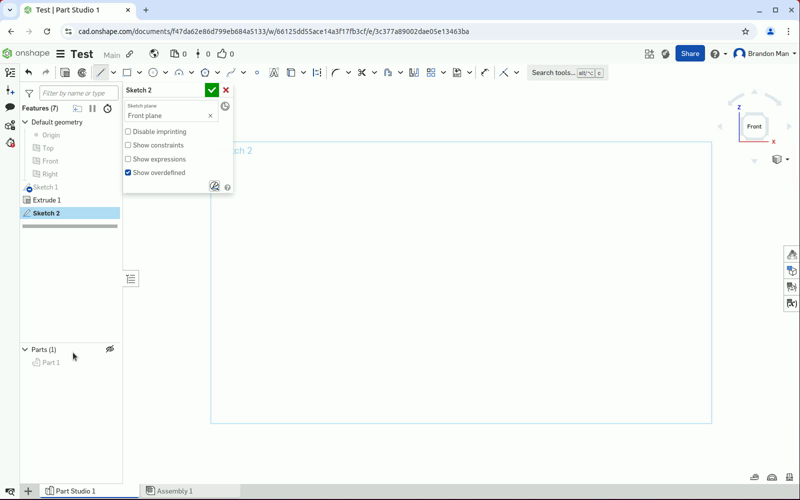
mouse_move(456, 287)
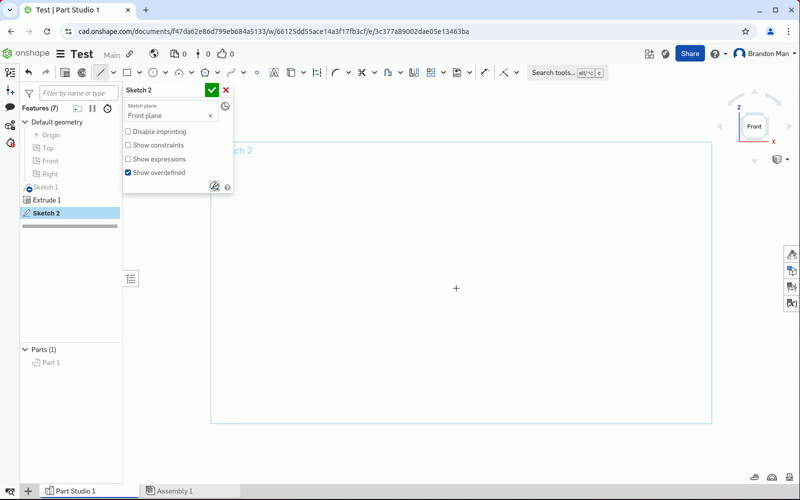
click(456, 287)
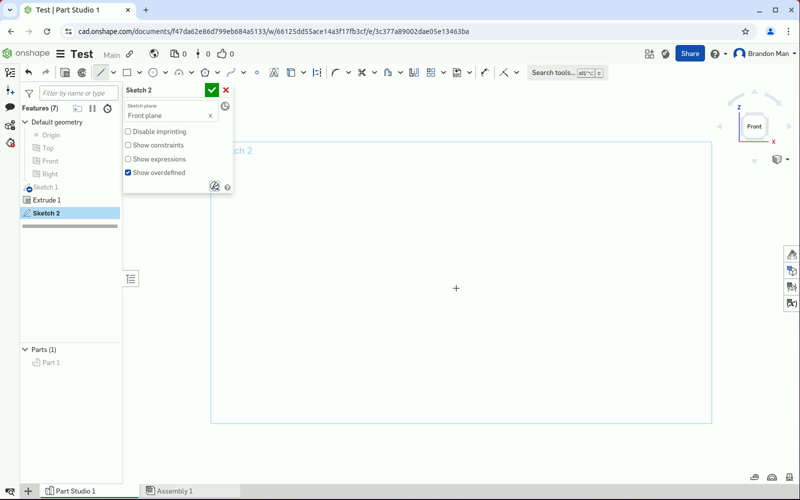
key_up(shift)
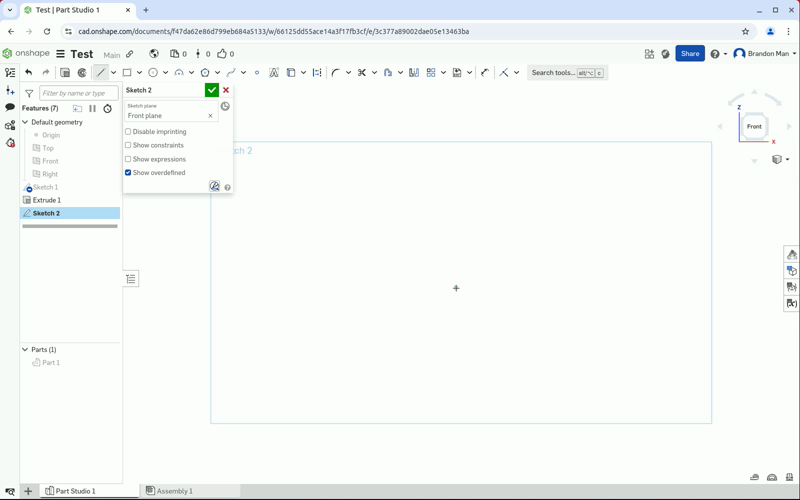
key_down(shift)
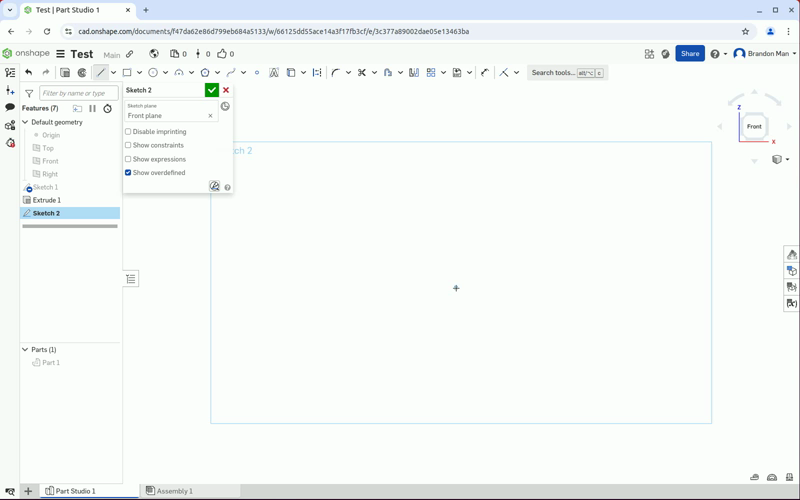
mouse_move(486, 287)
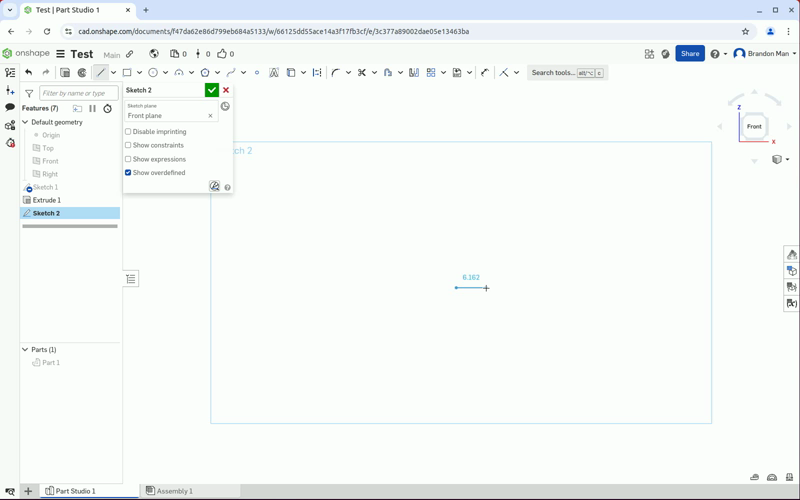
mouse_move(467, 287)
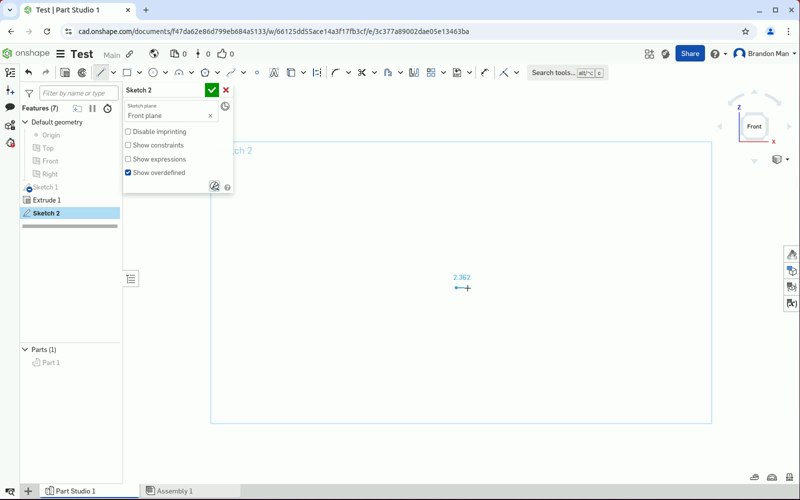
click(467, 287)
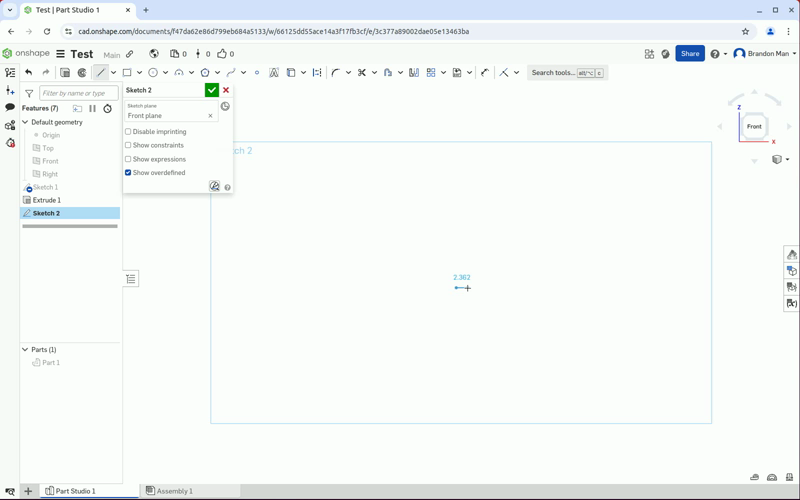
key_up(shift)
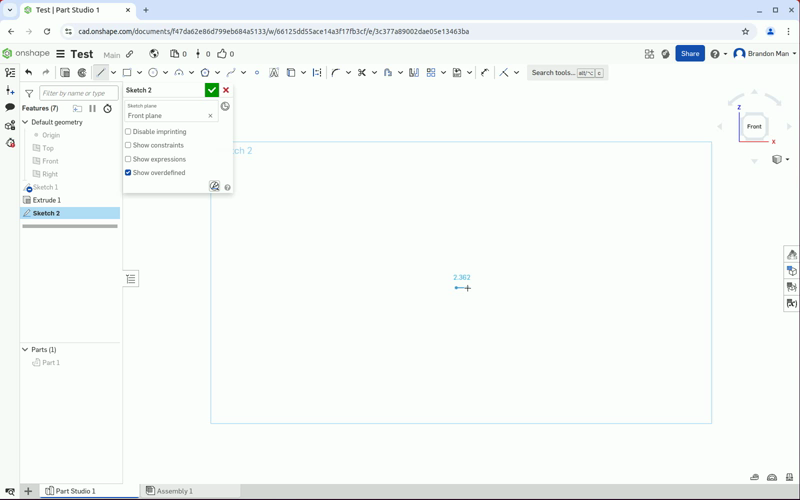
key_down(shift)
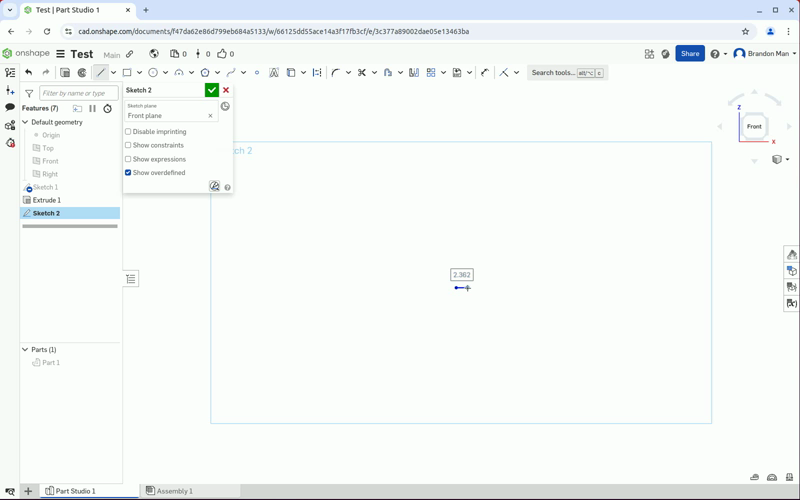
mouse_move(497, 287)
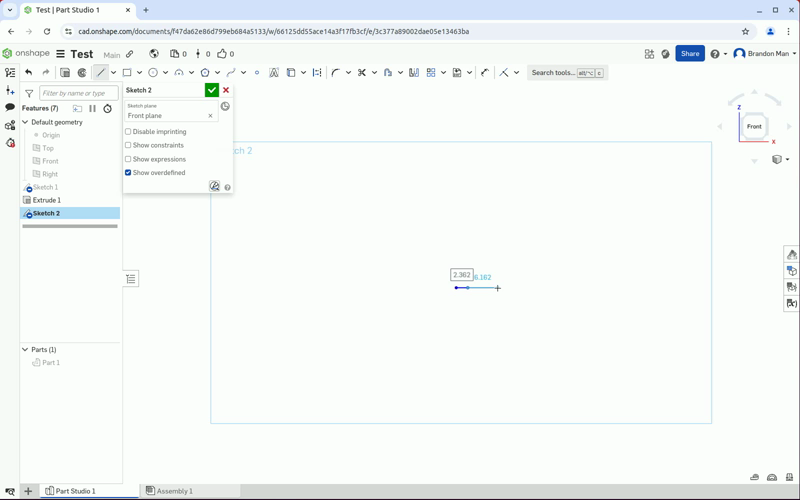
mouse_move(467, 276)
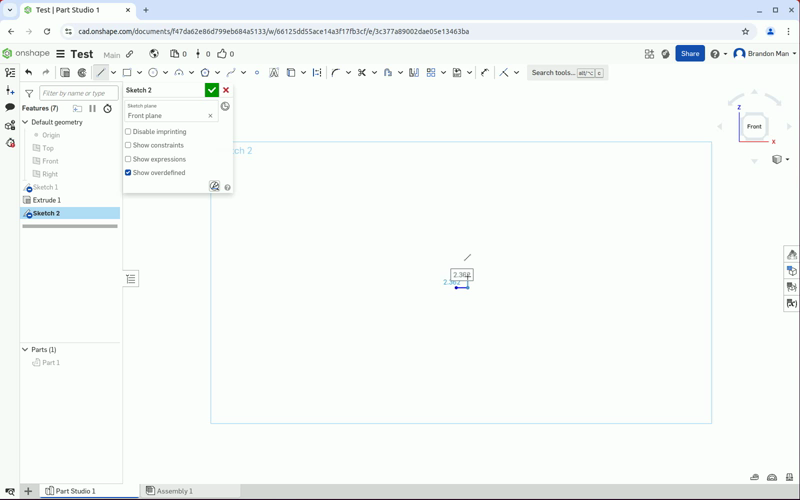
click(467, 276)
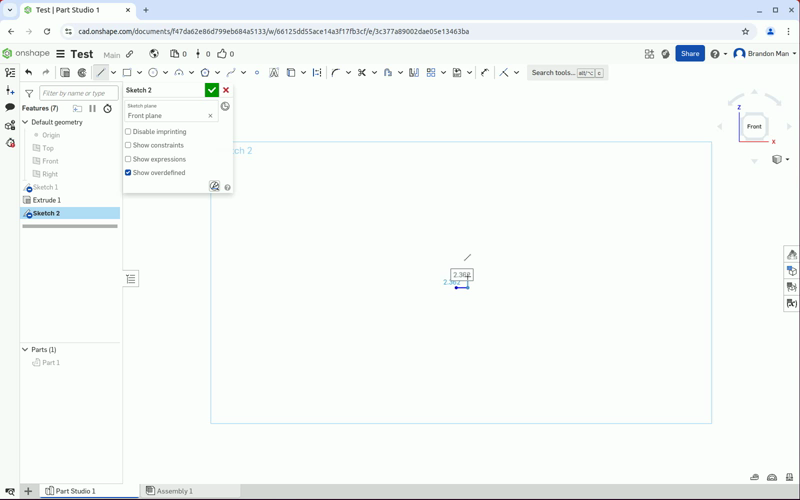
key_up(shift)
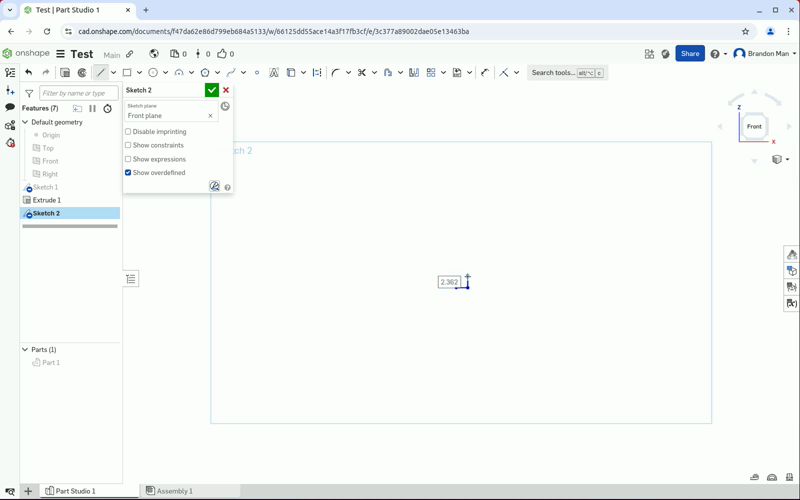
key_down(shift)
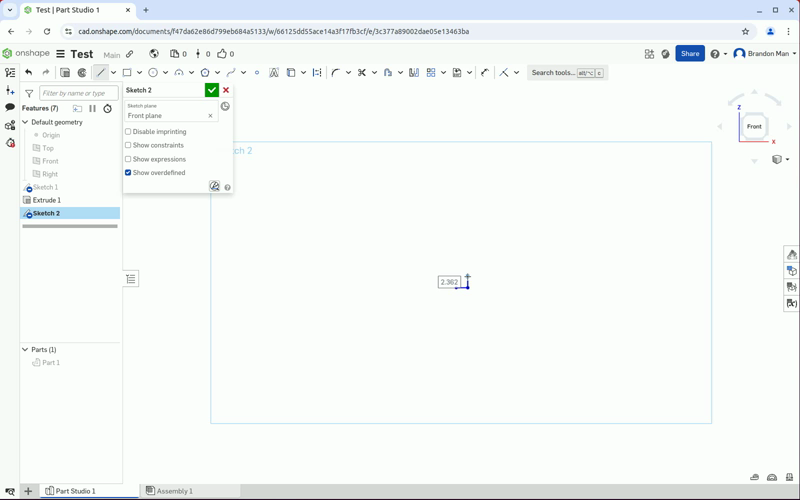
mouse_move(497, 276)
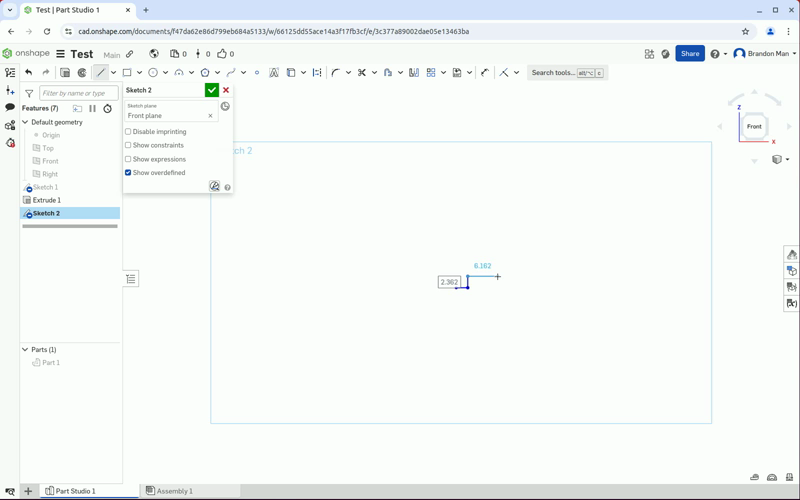
mouse_move(456, 276)
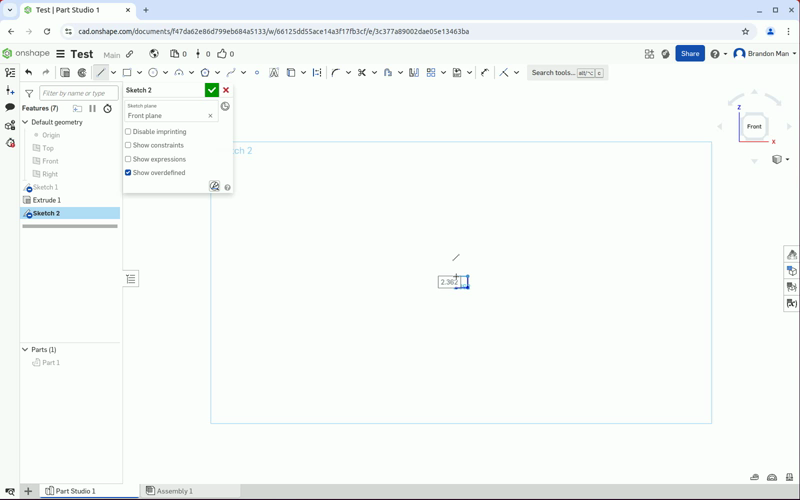
click(456, 276)
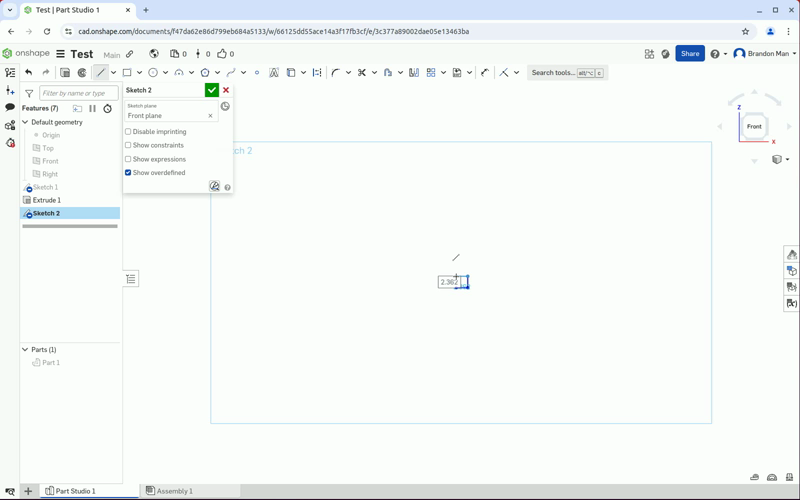
key_up(shift)
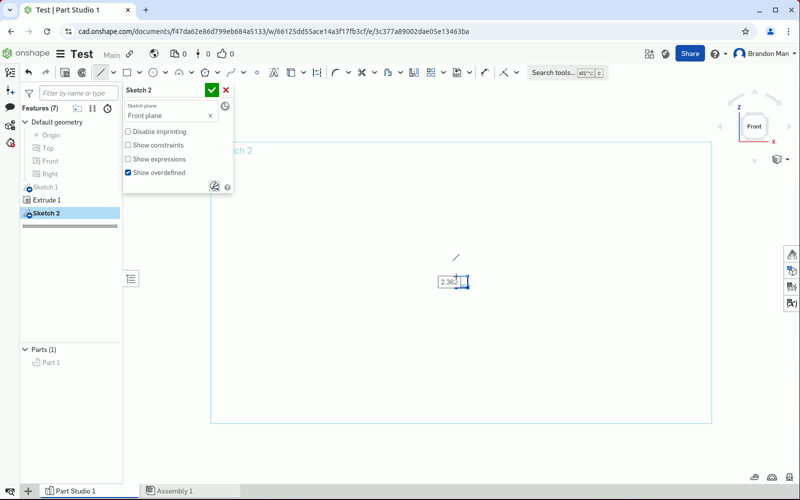
mouse_move(486, 276)
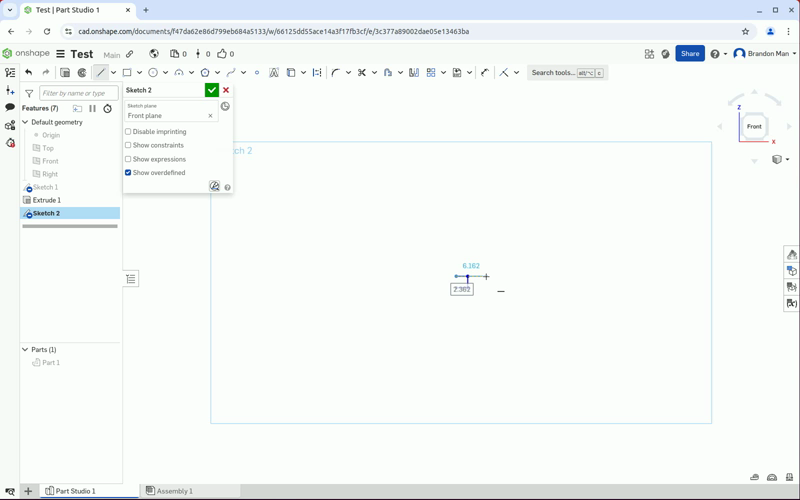
key_down(shift)
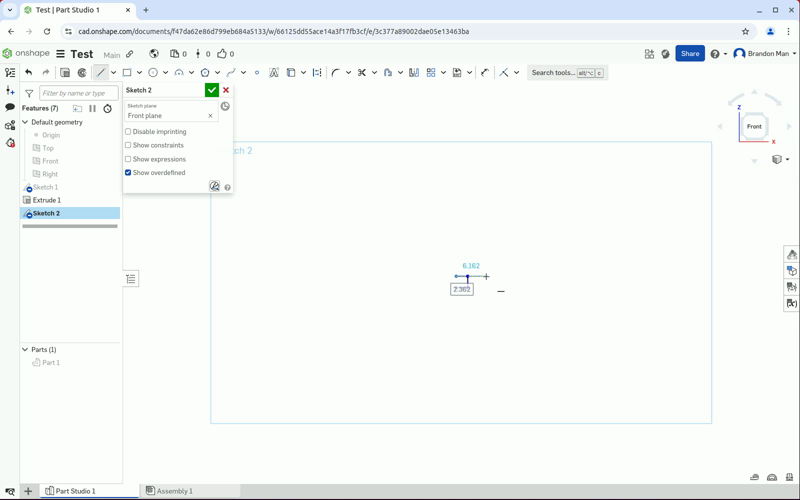
mouse_move(456, 287)
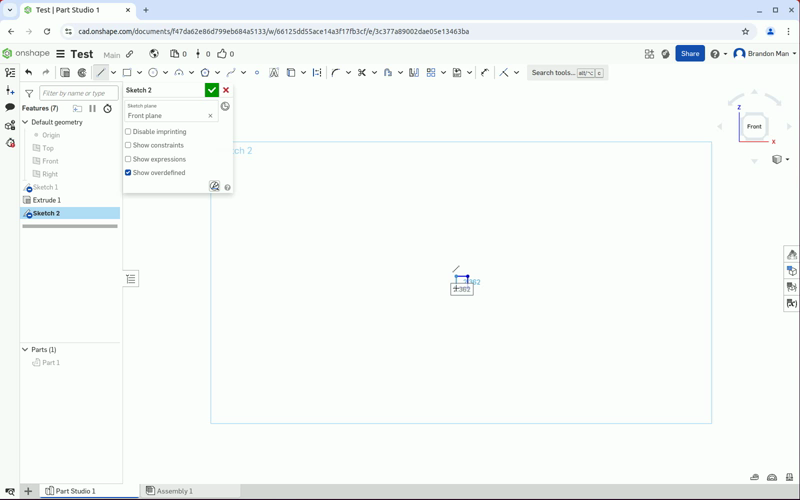
key_up(shift)
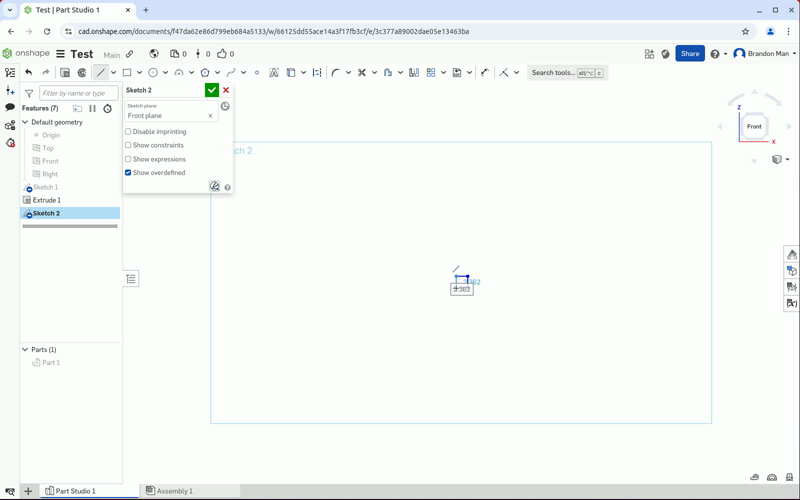
click(456, 287)
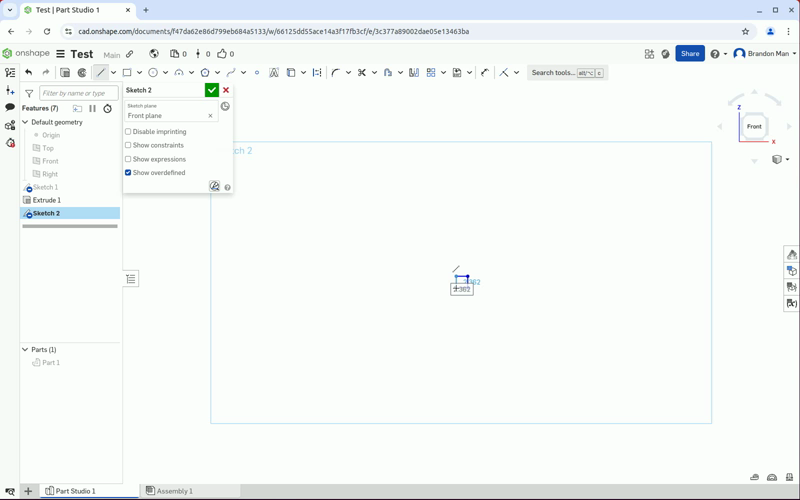
key(esc)
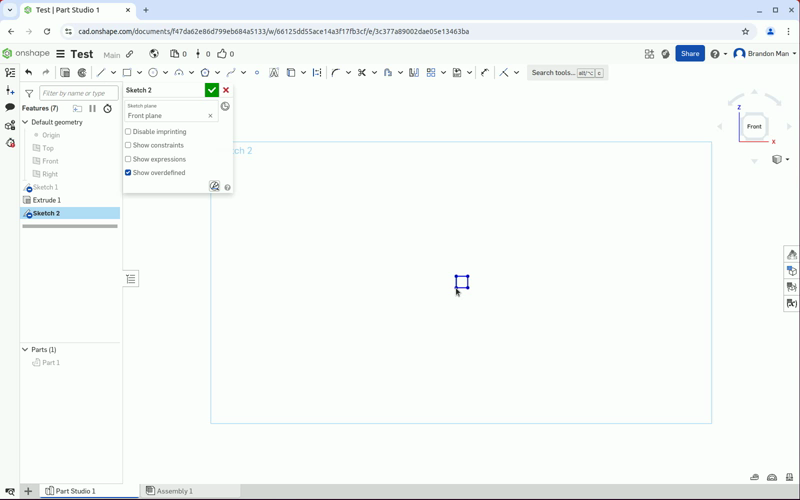
mouse_move(463, 282)
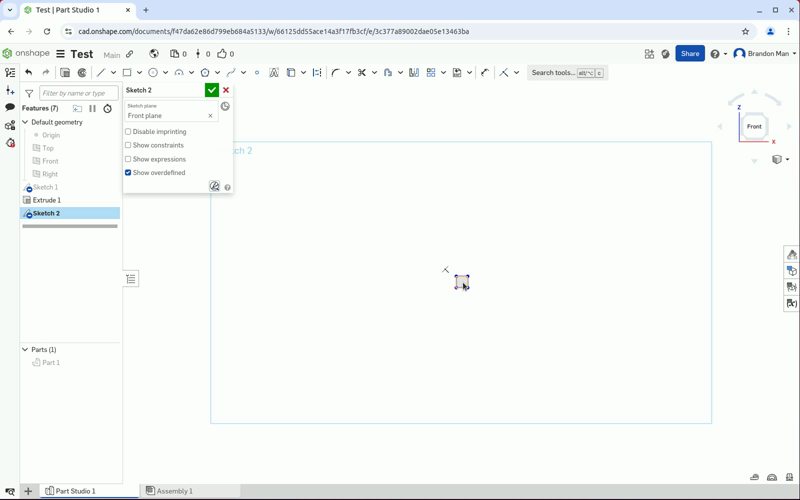
scroll(6)
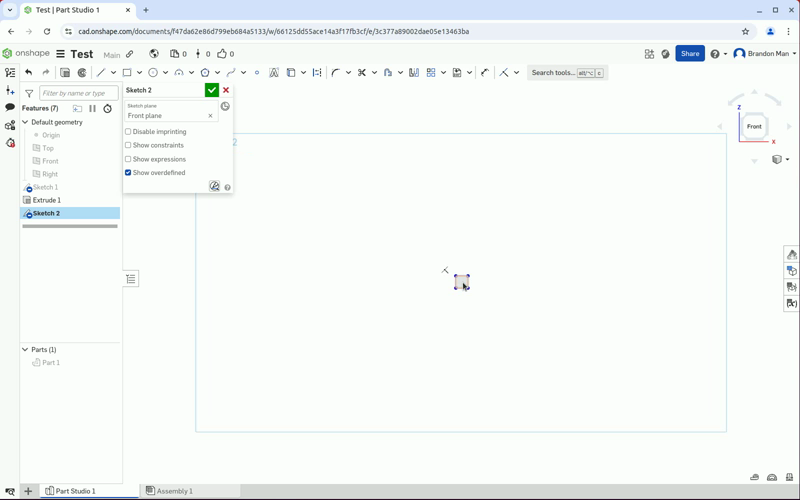
scroll(6)
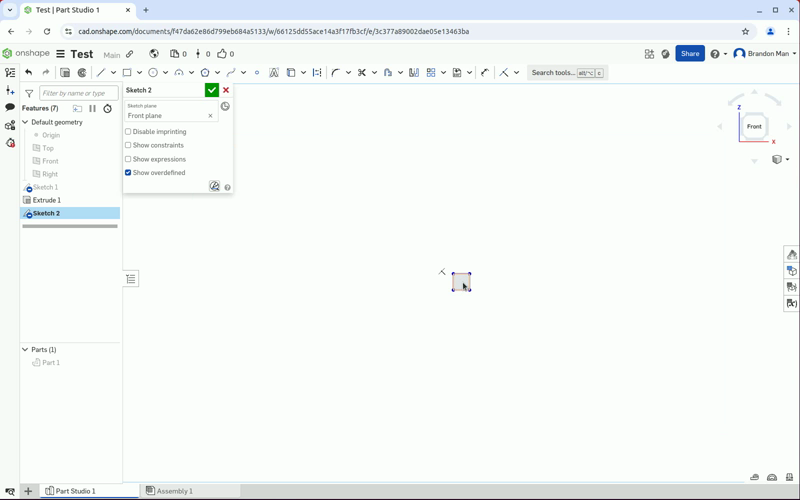
scroll(6)
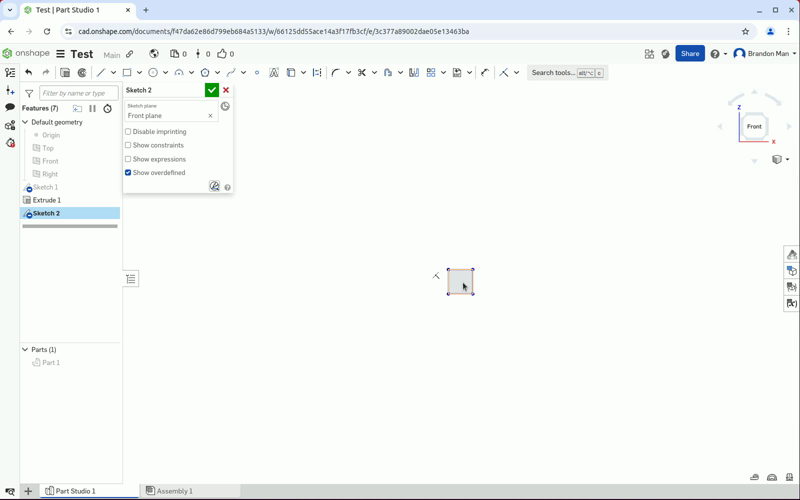
scroll(6)
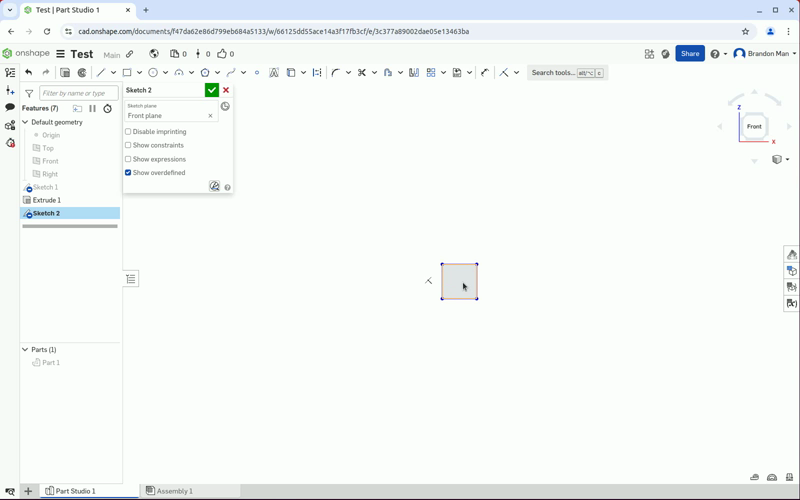
scroll(6)
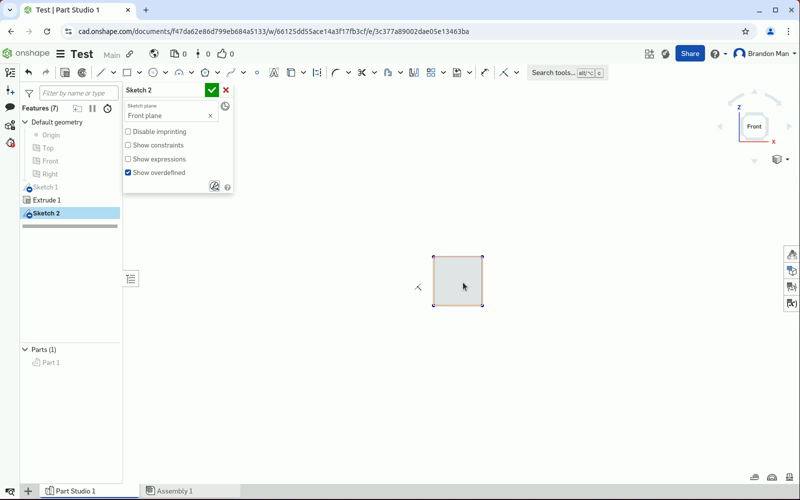
scroll(6)
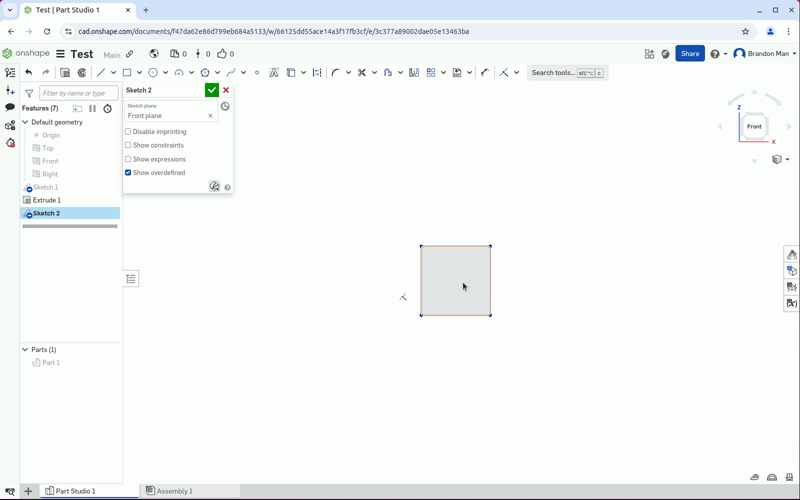
scroll(6)
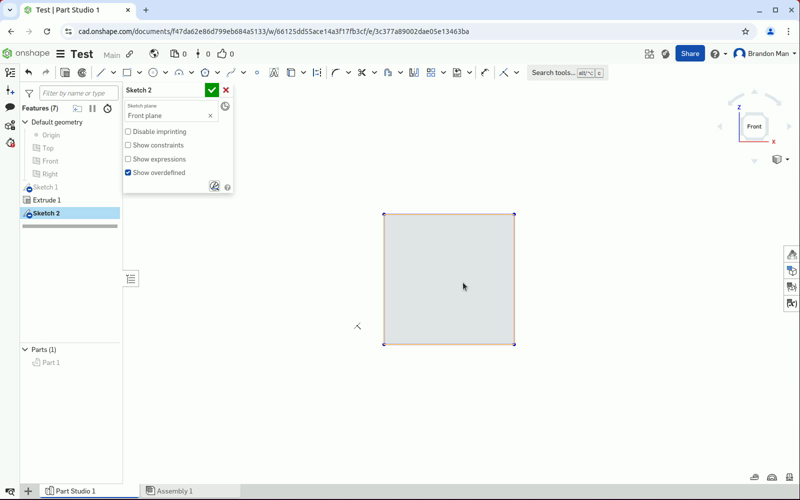
click(463, 282)
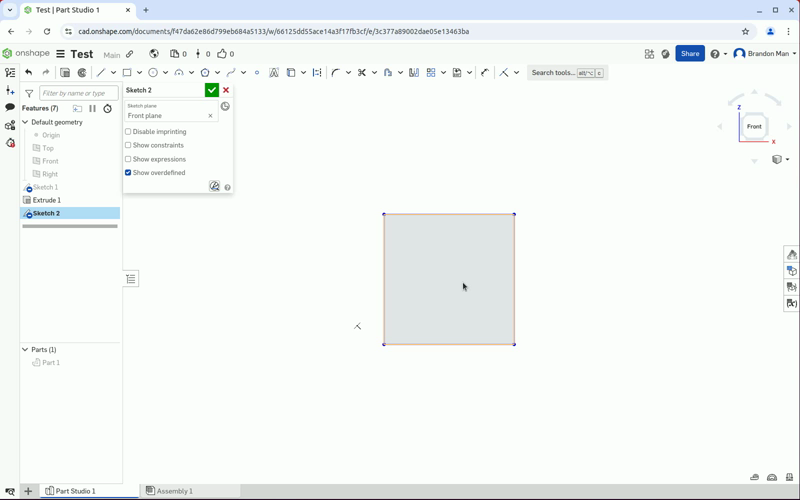
scroll(-6)
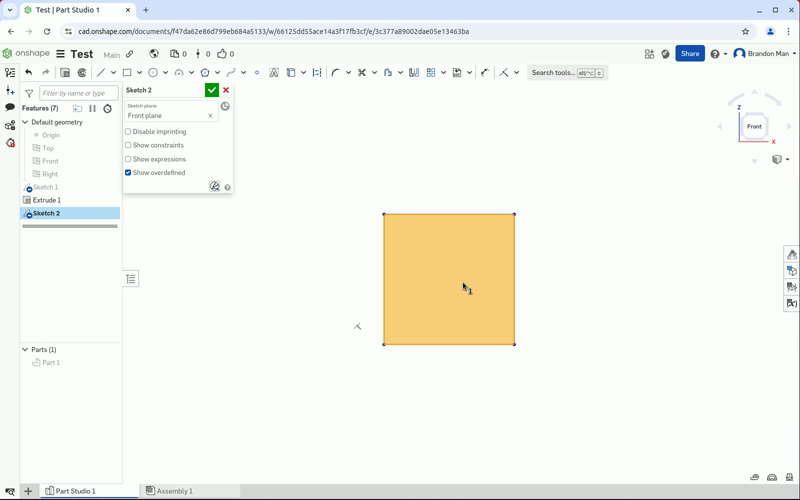
scroll(-6)
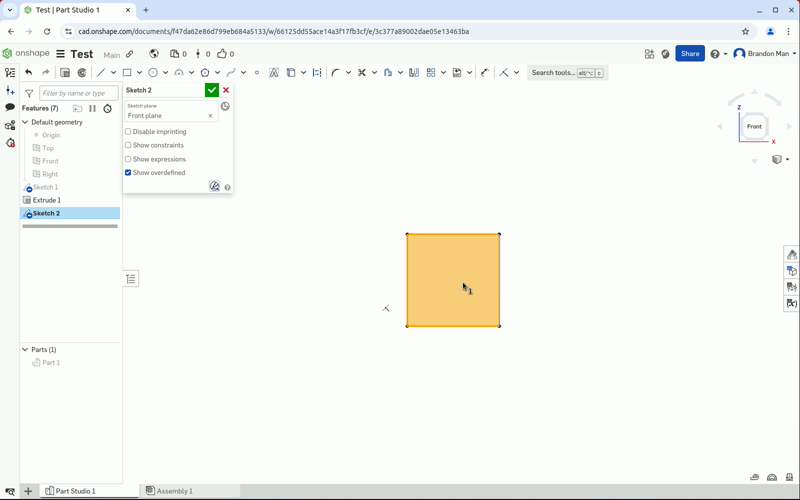
scroll(-6)
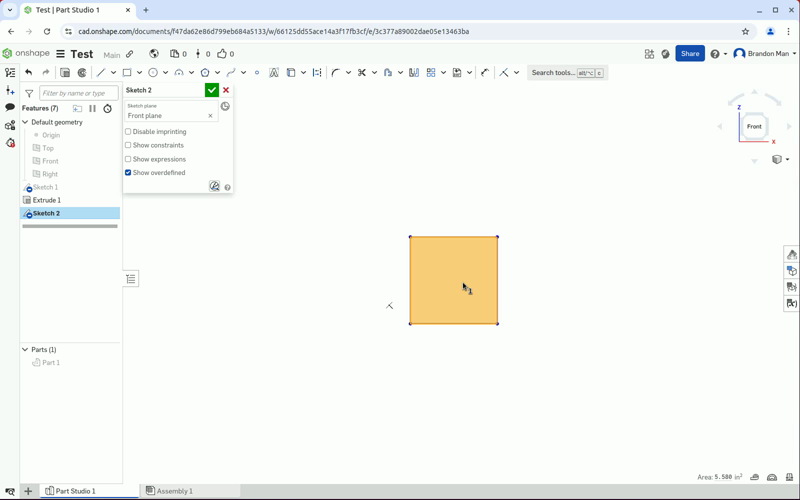
scroll(-6)
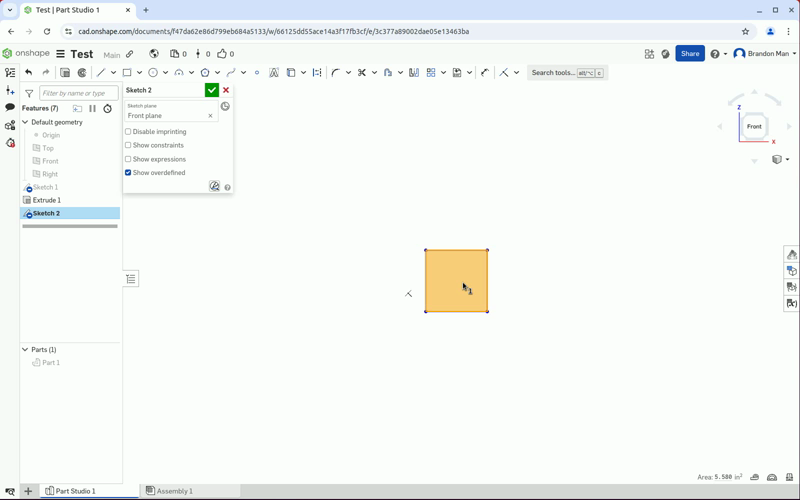
scroll(-6)
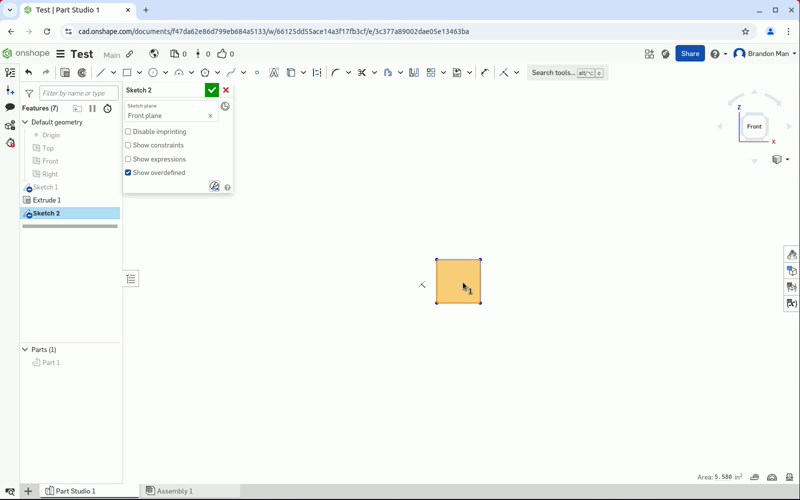
scroll(-6)
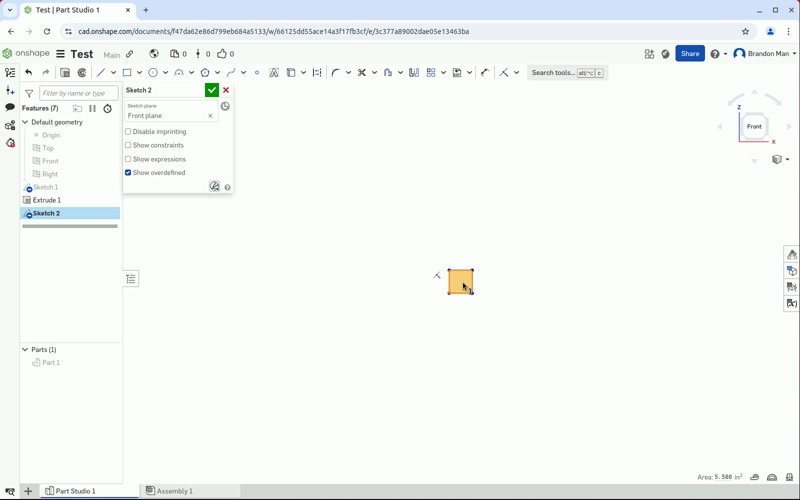
scroll(-6)
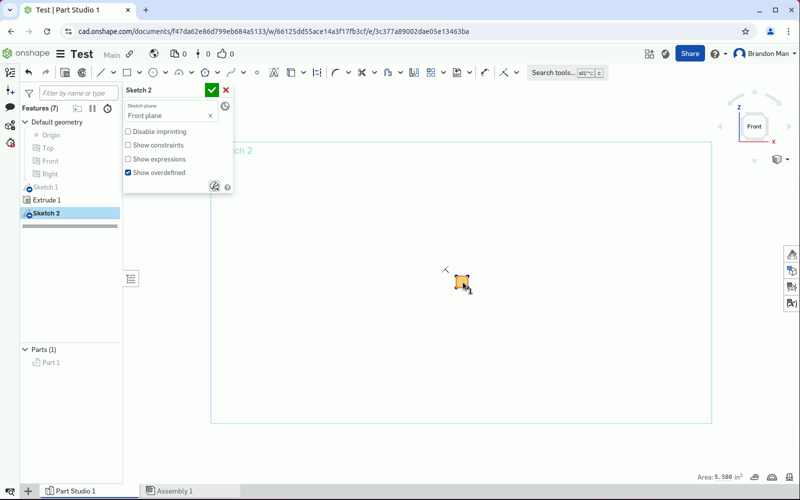
mouse_move(73, 352)
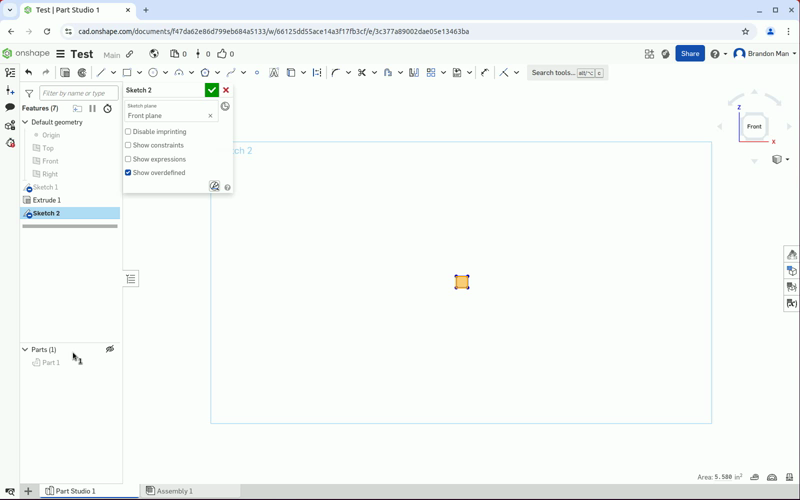
key(shift+y)
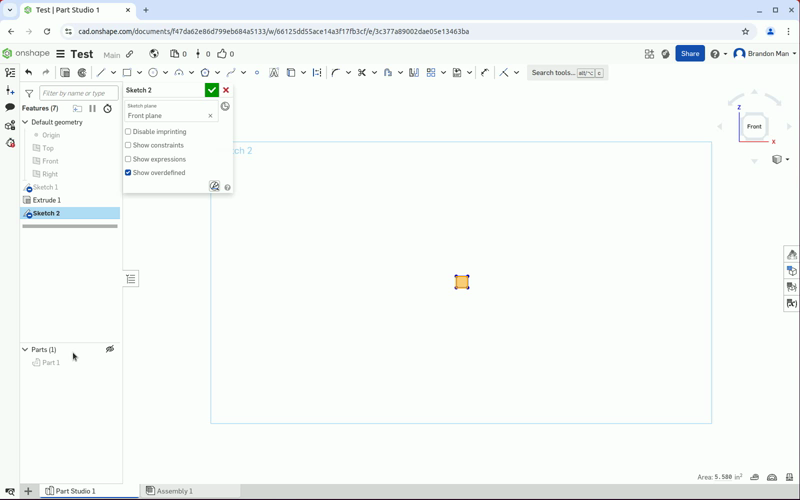
key(shift+e)
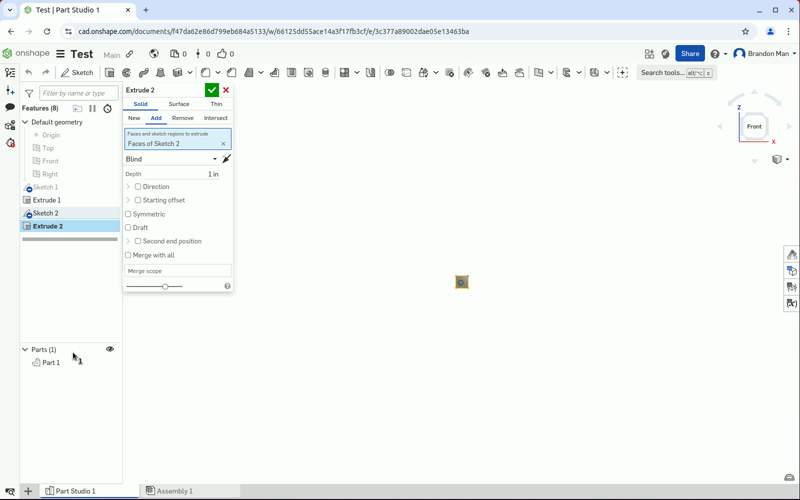
mouse_move(143, 106)
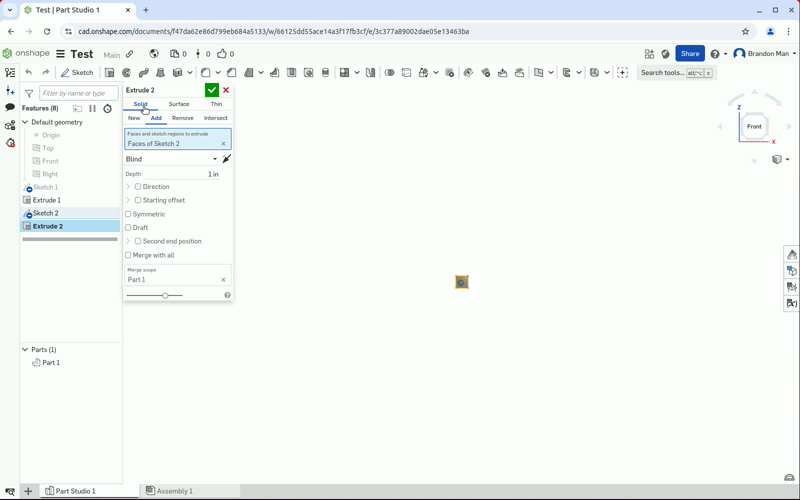
click(143, 106)
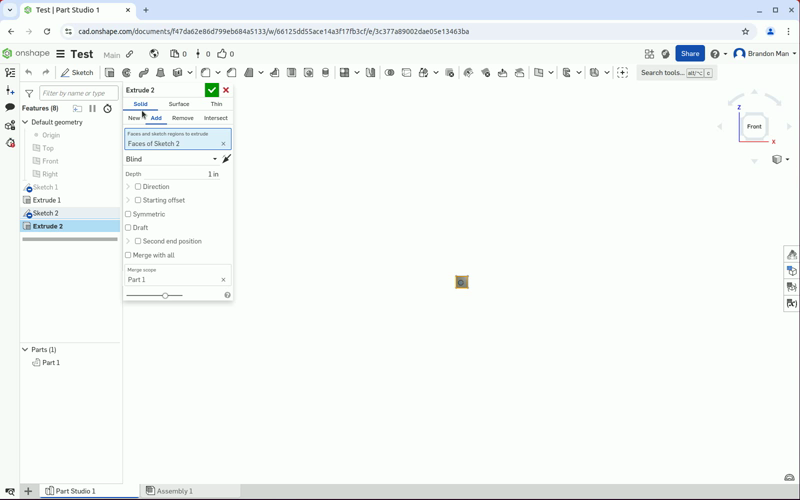
mouse_move(137, 120)
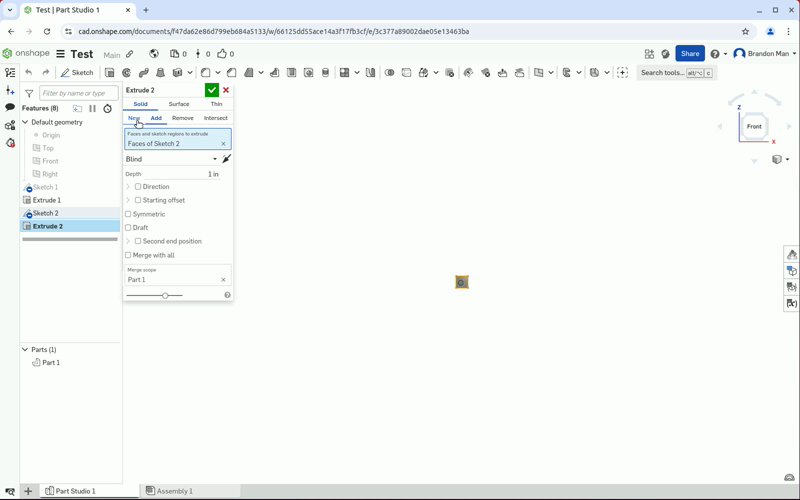
click(137, 120)
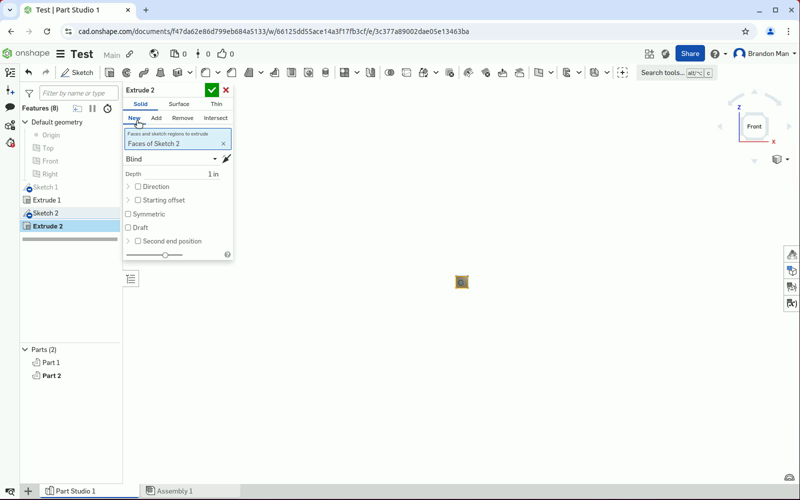
key(tab, 4)
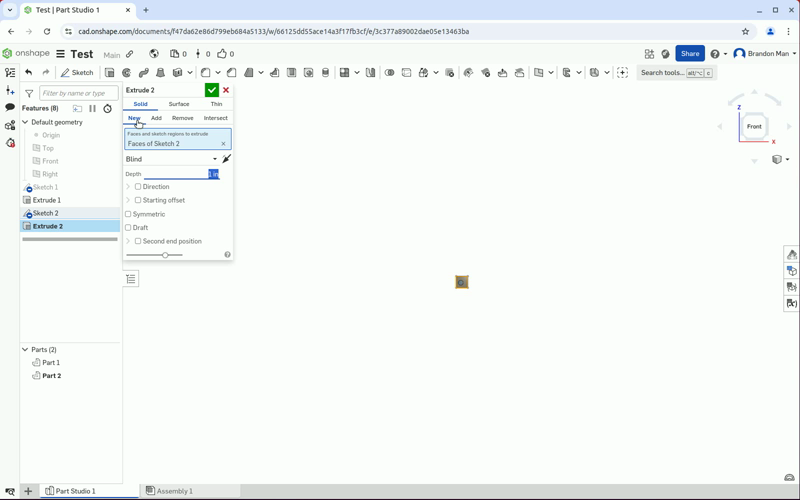
text(-23.108)
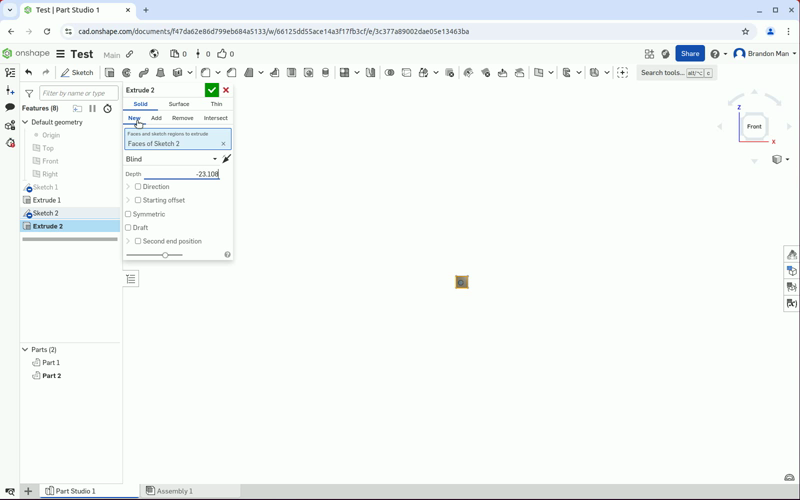
key(enter)
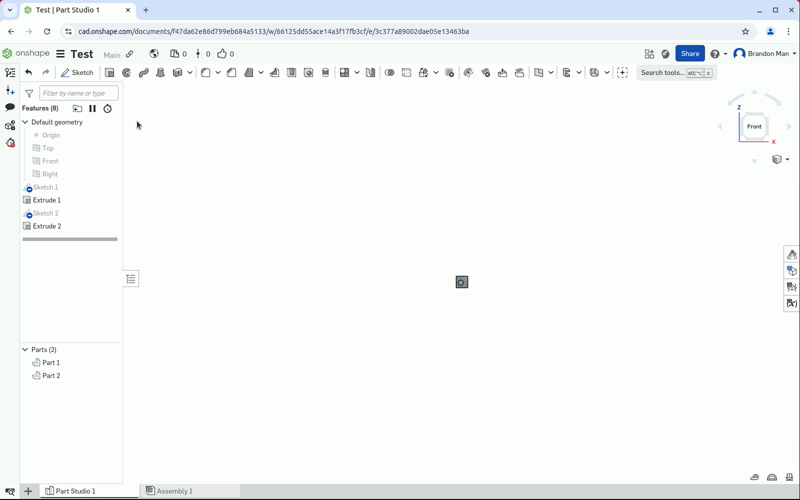
key(shift+h)
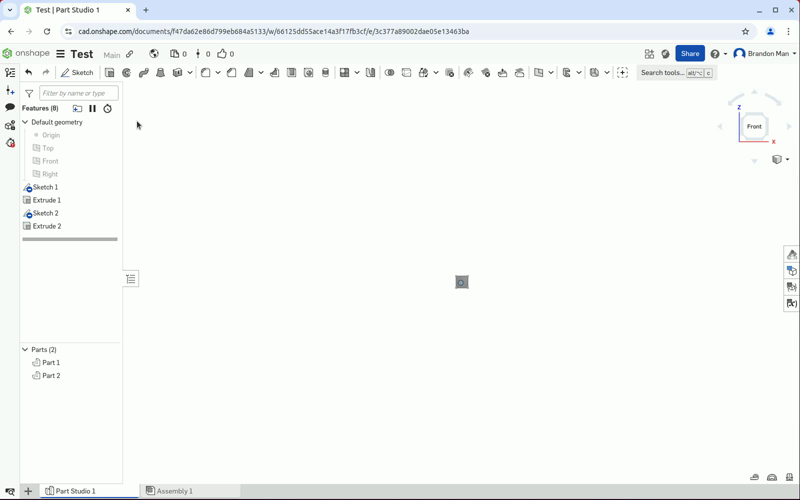
key(shift+h)
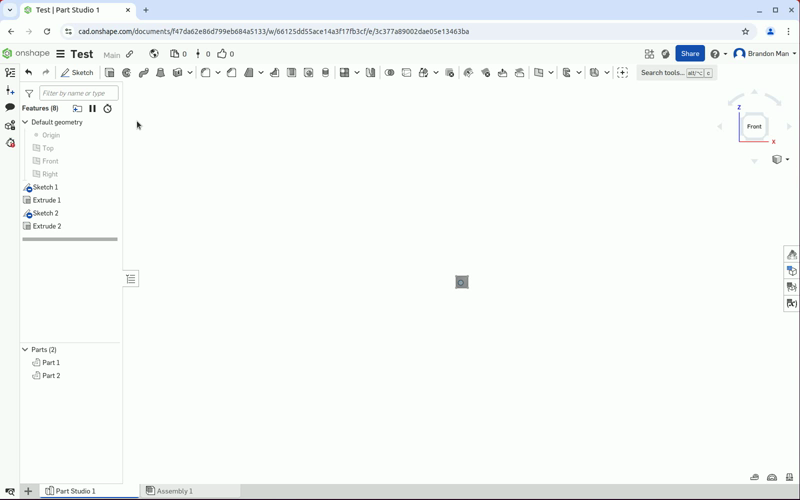
key(shift+7)
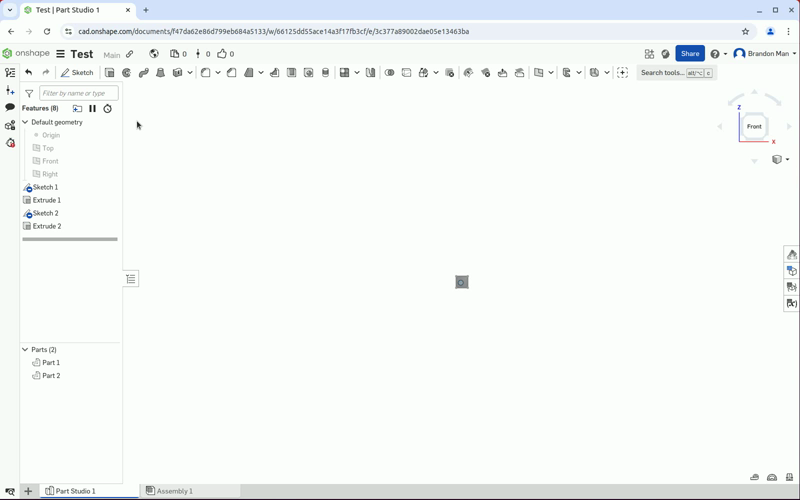
key(left, 2)
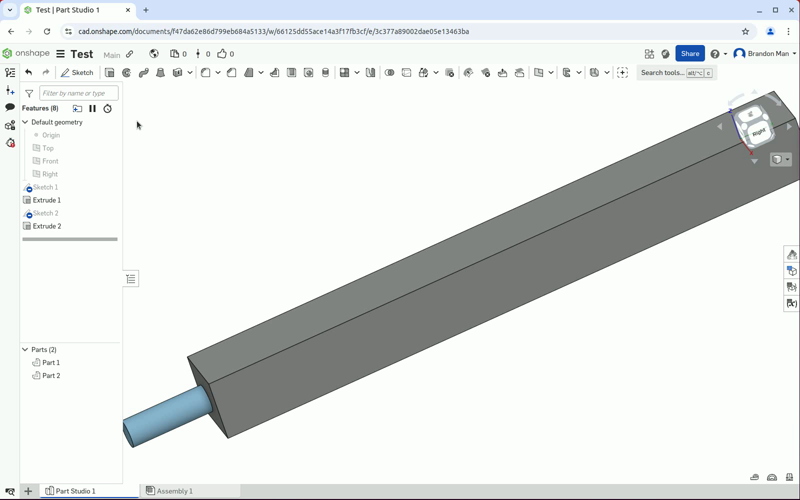
key(down, 2)
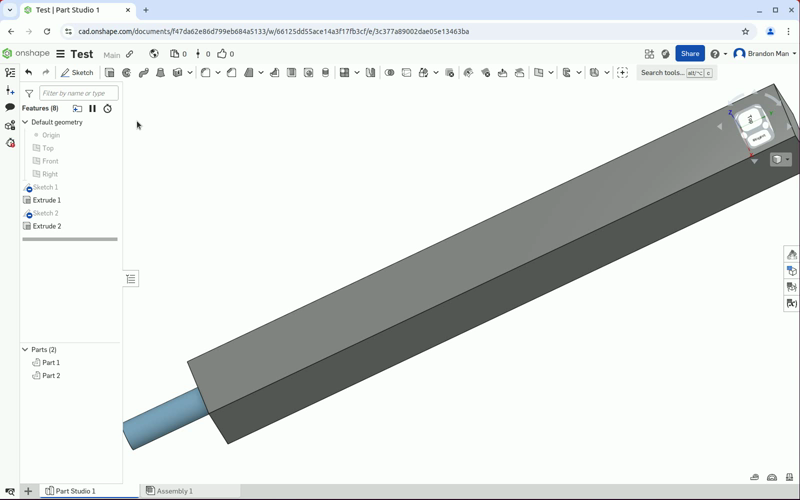
key(up, 2)
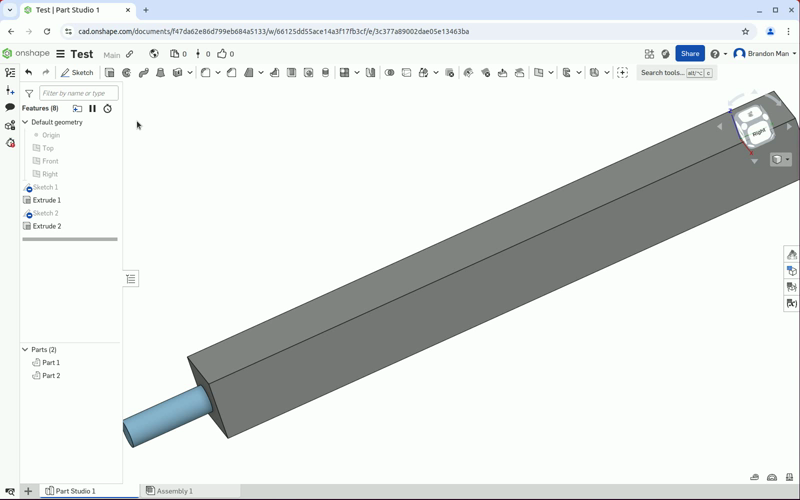
key(right, 2)
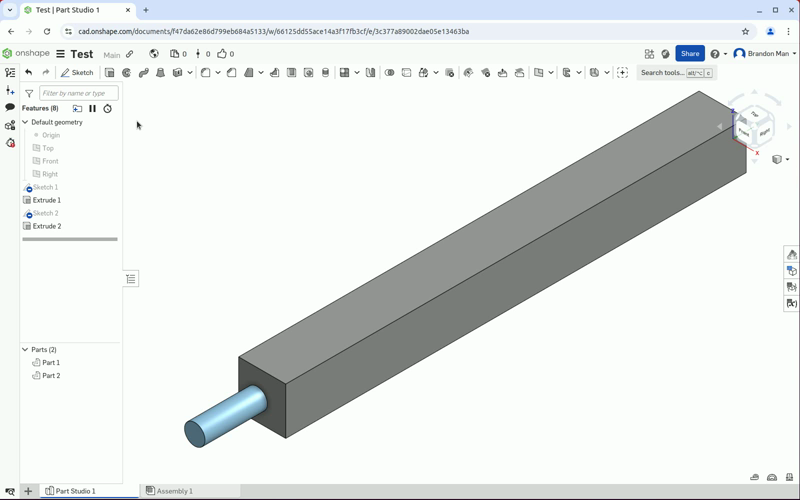
mouse_move(73, 189)
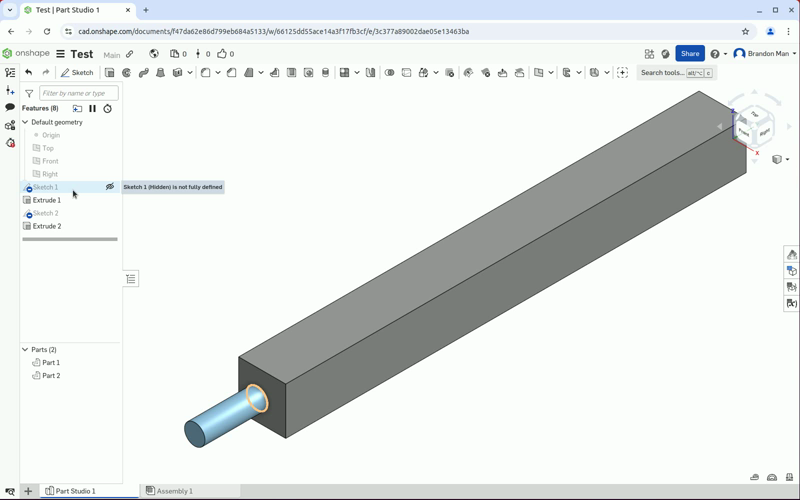
click(73, 189)